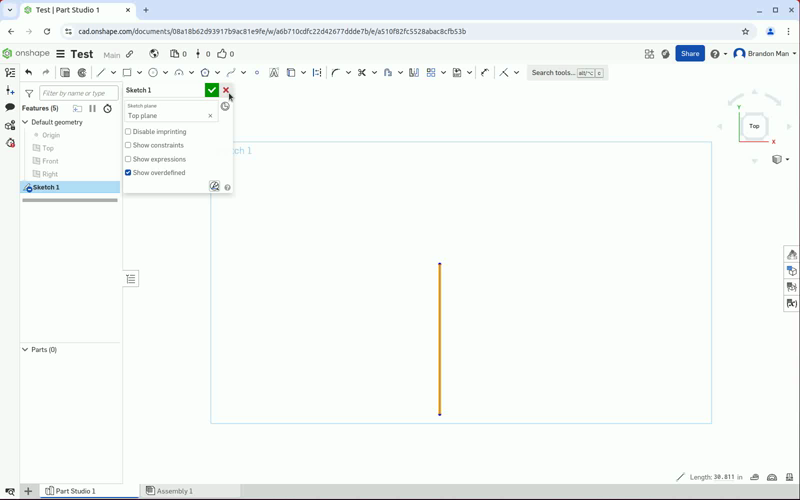
key(shift+h)
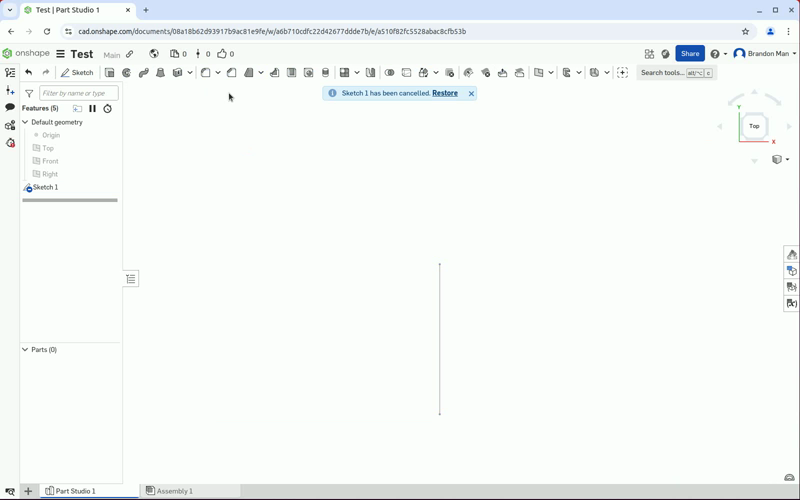
key(shift+s)
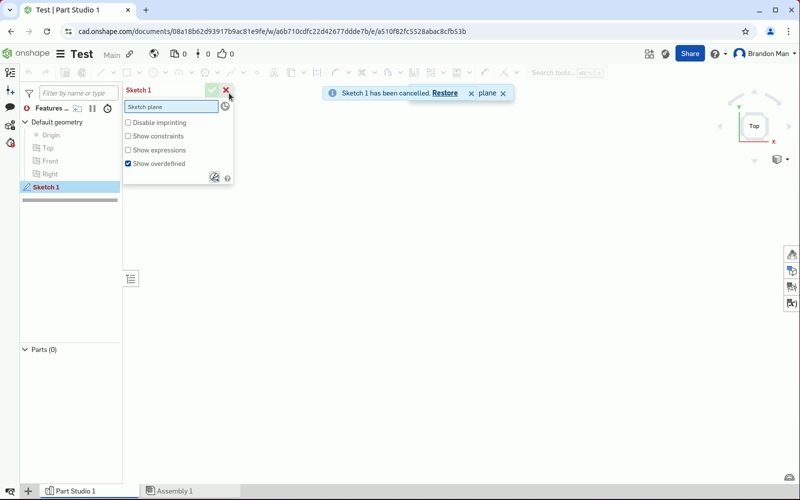
mouse_move(73, 150)
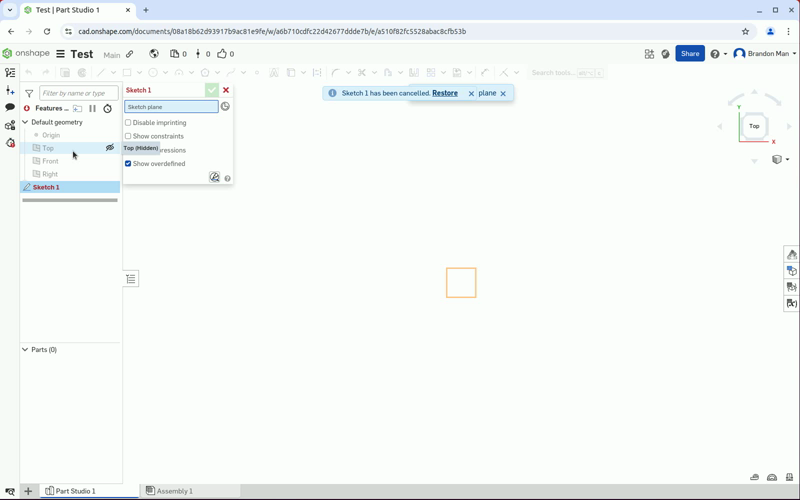
click(73, 150)
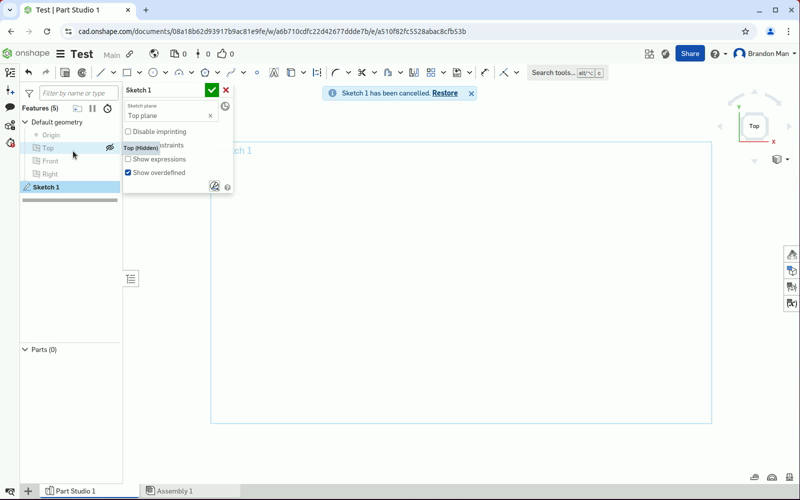
mouse_move(73, 352)
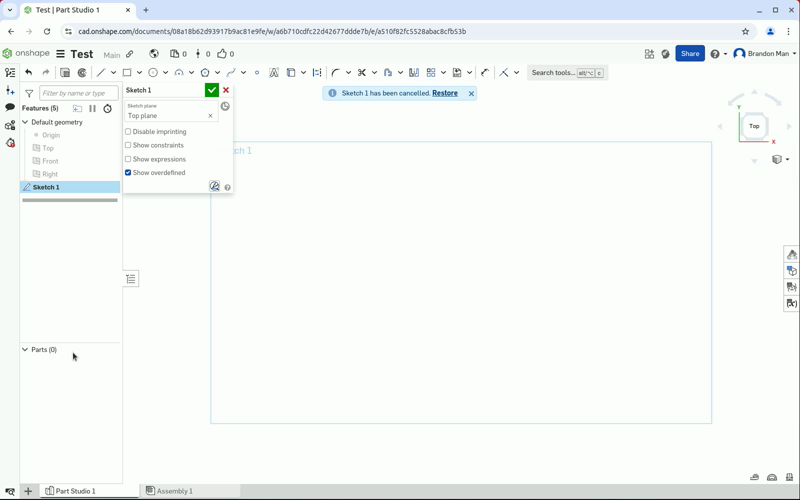
key(y)
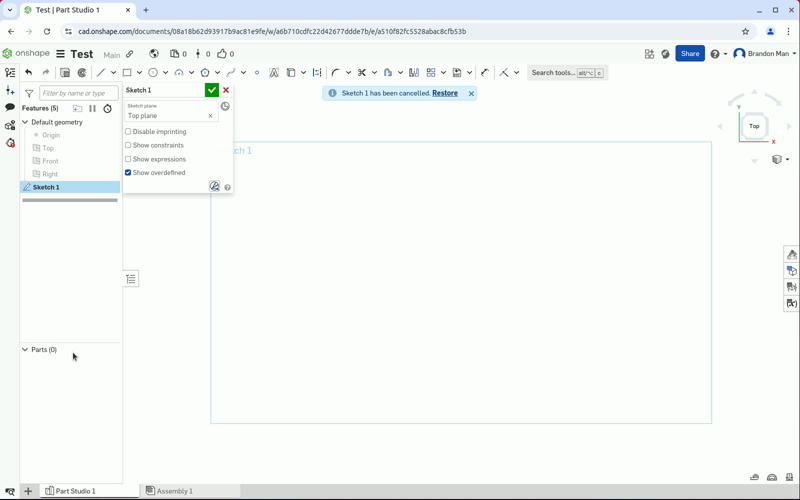
key(l)
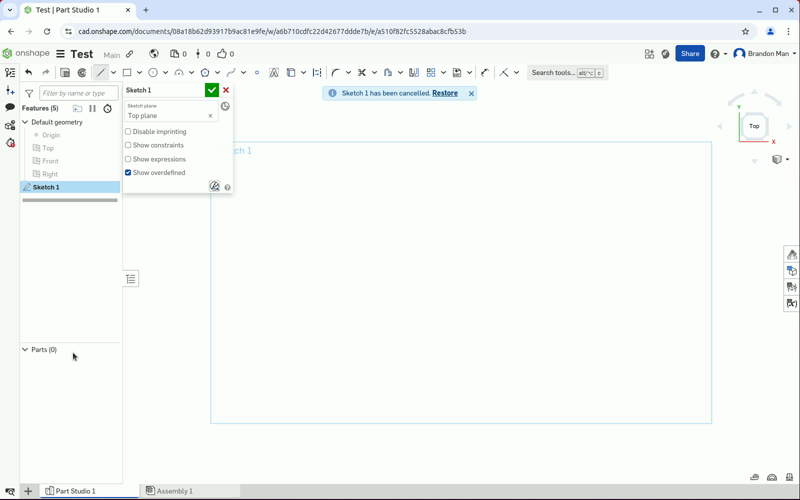
key_down(shift)
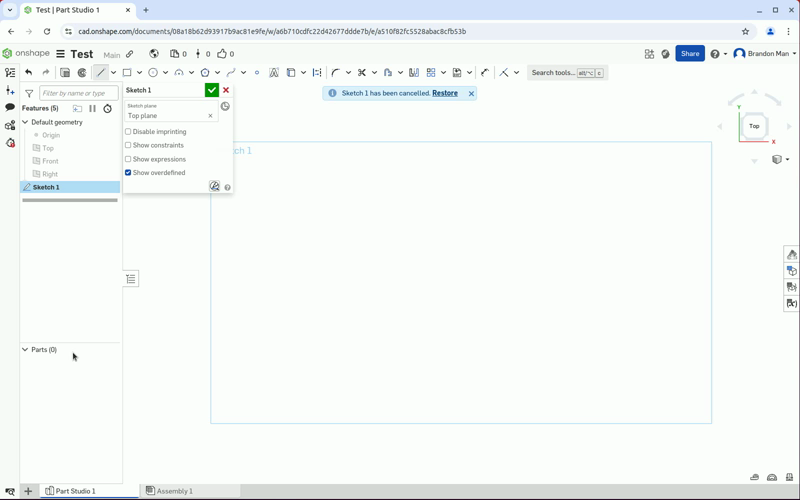
mouse_move(460, 345)
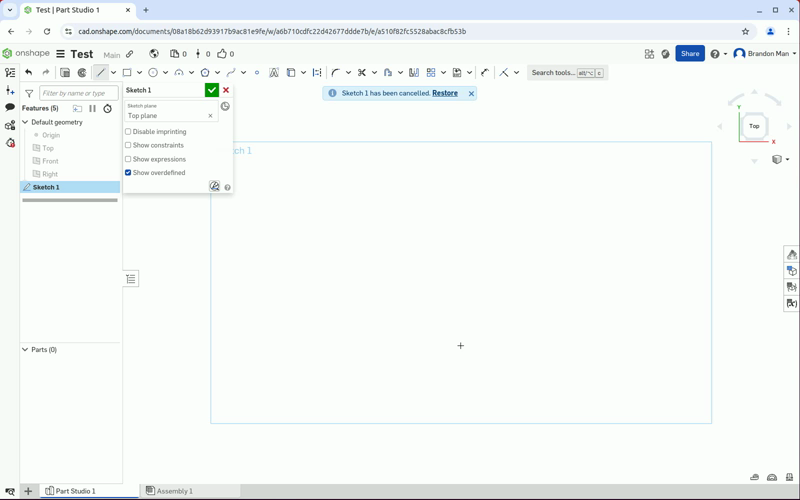
click(460, 345)
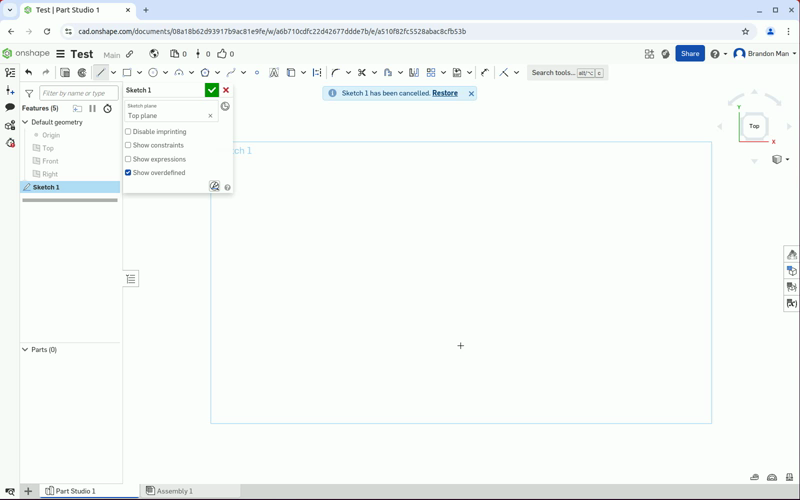
key_up(shift)
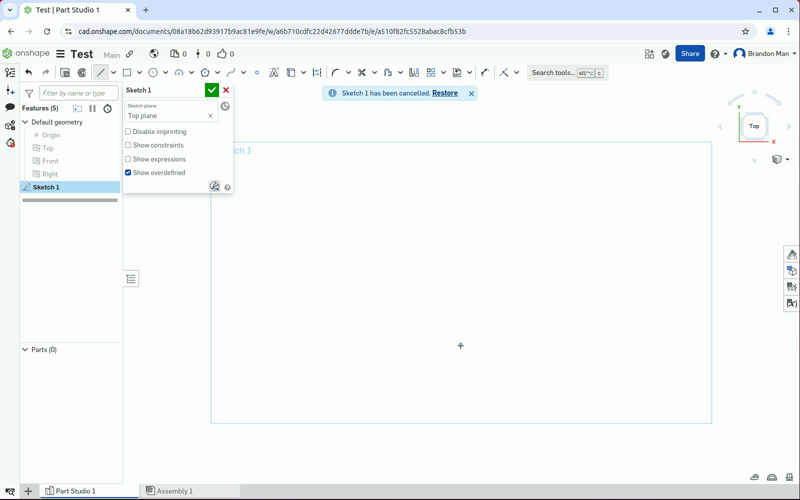
key_down(shift)
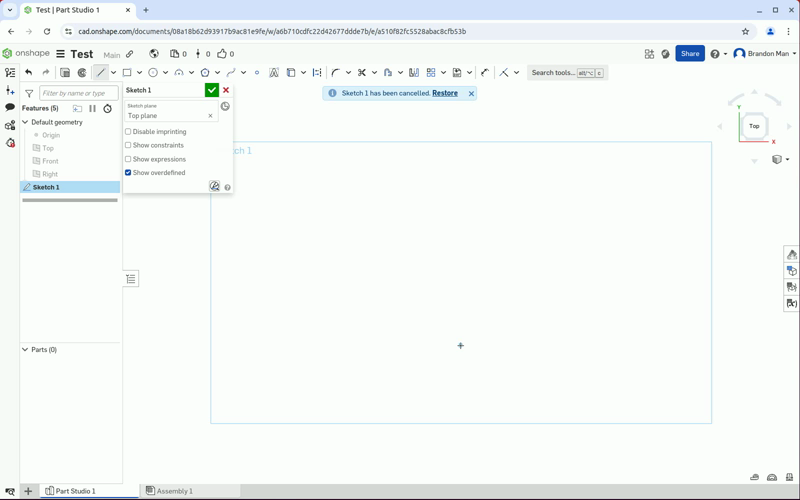
mouse_move(573, 345)
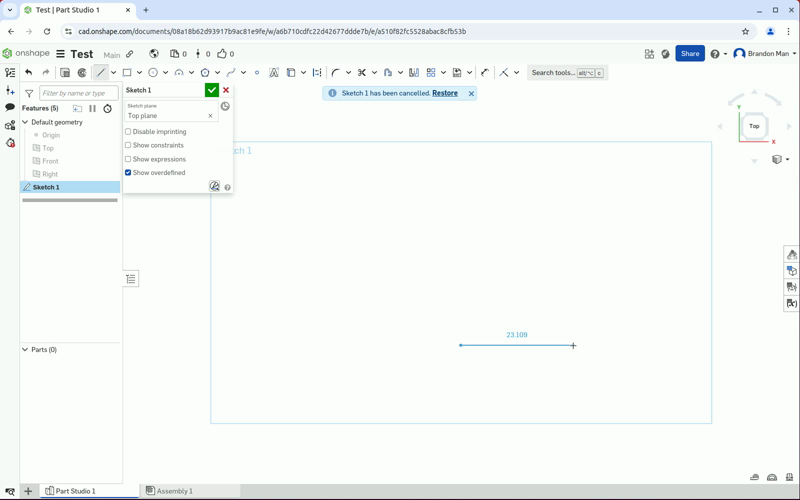
click(573, 345)
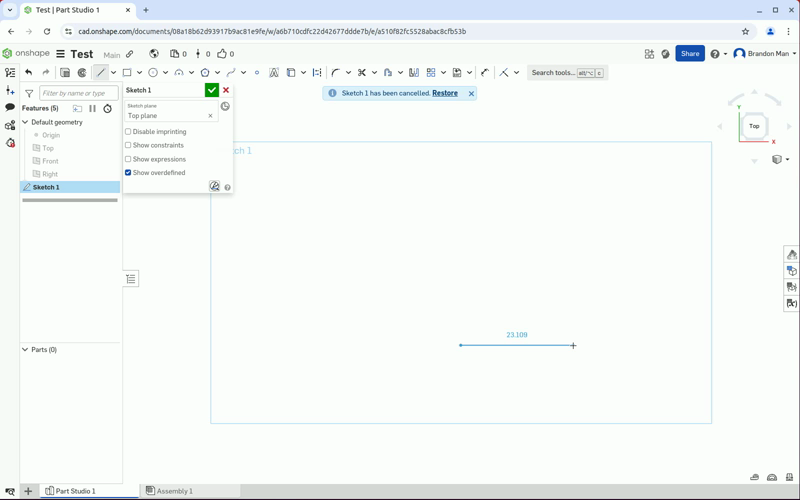
key_up(shift)
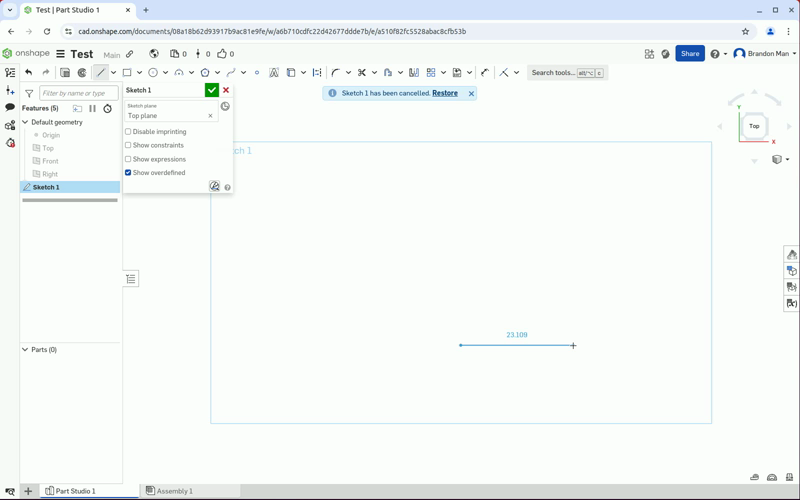
key_down(shift)
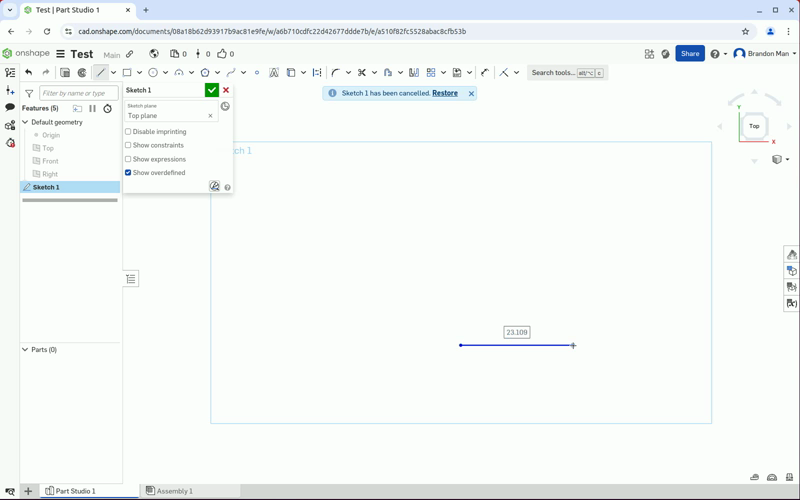
mouse_move(573, 283)
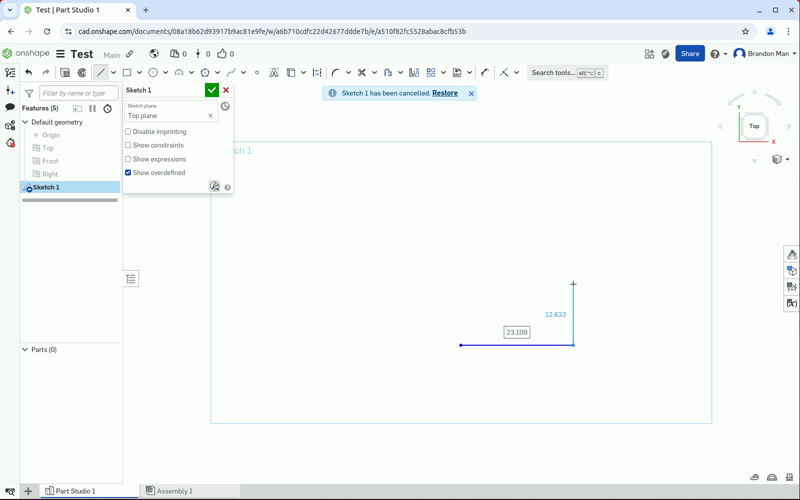
click(573, 283)
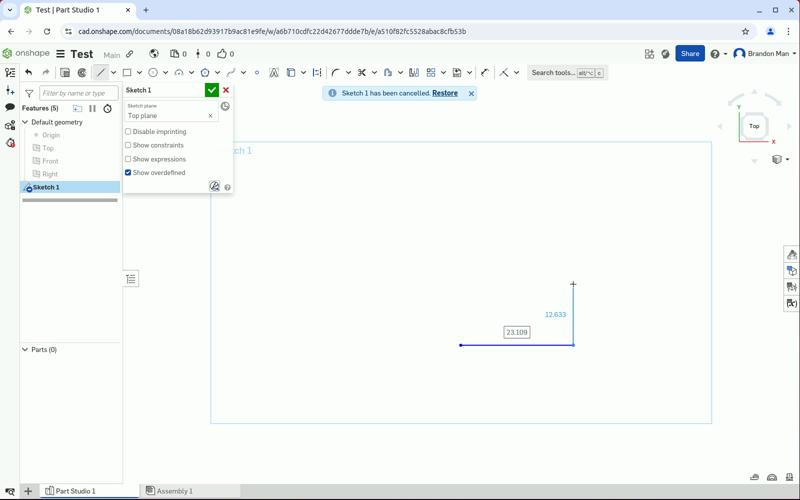
key_up(shift)
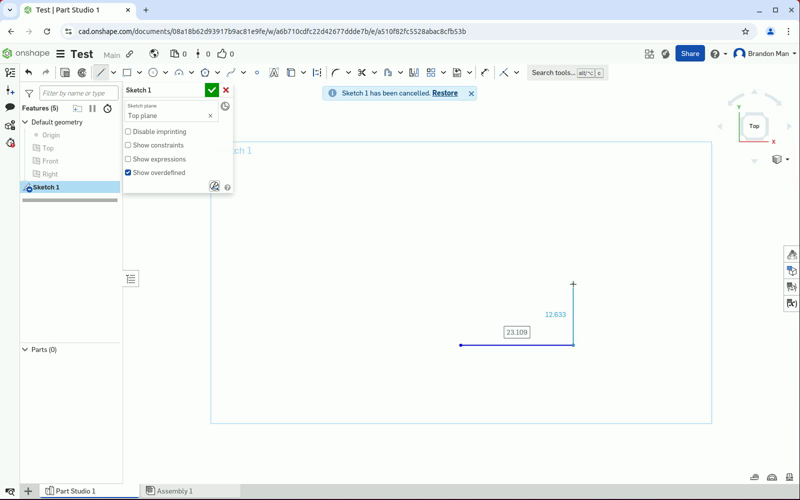
key_down(shift)
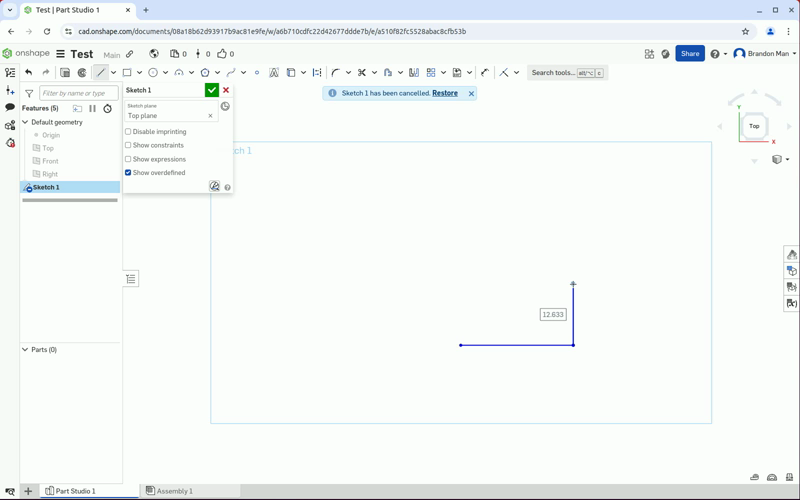
mouse_move(460, 283)
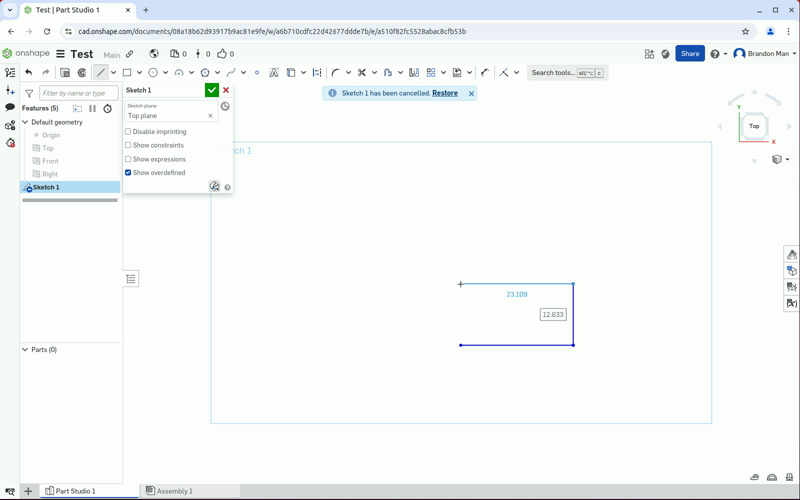
click(460, 283)
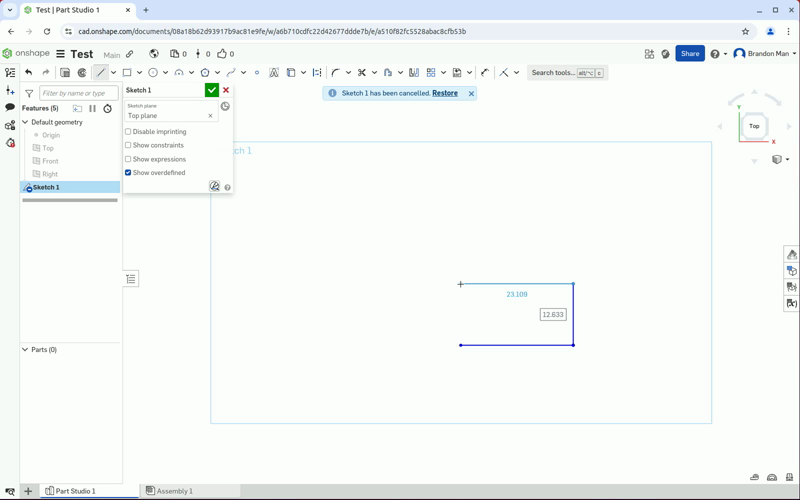
key_up(shift)
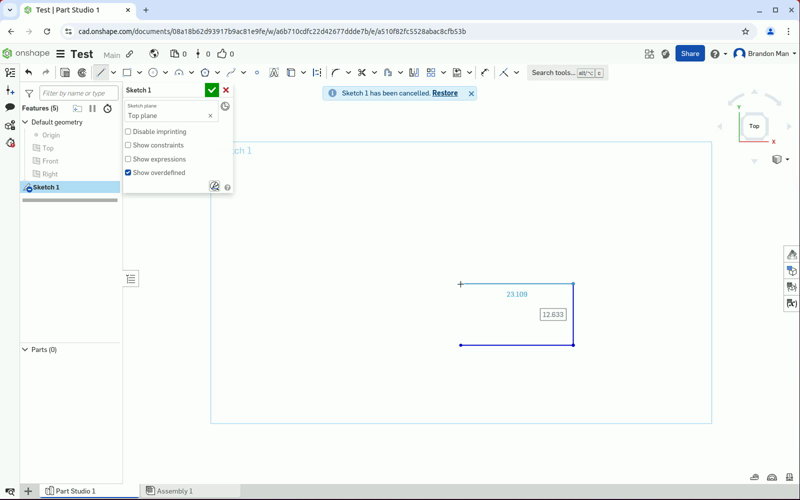
key_down(shift)
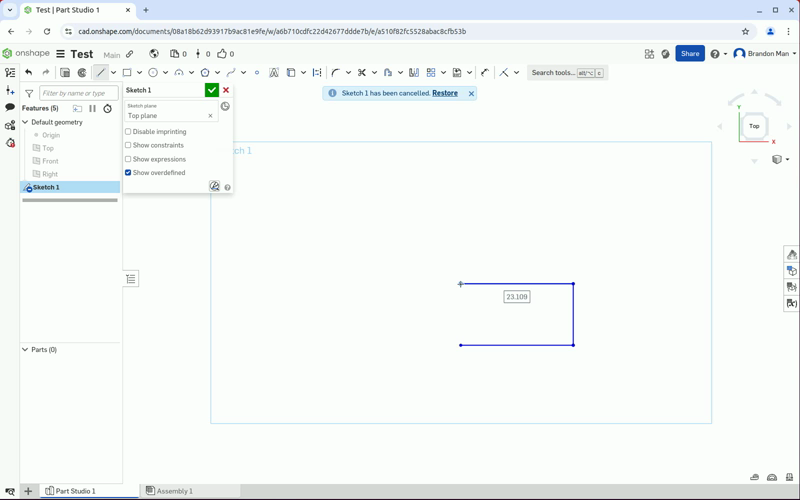
mouse_move(460, 345)
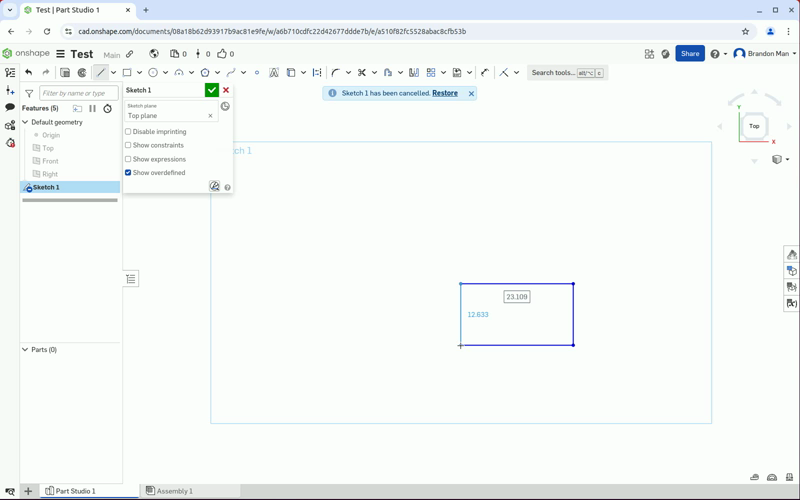
key_up(shift)
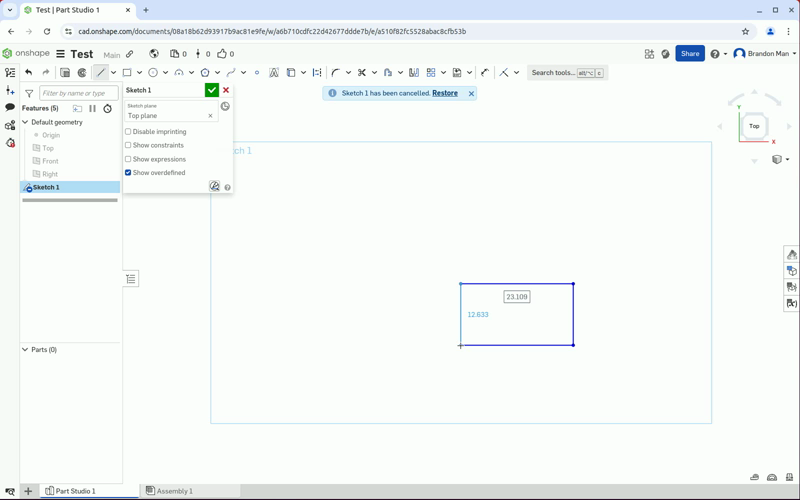
click(460, 345)
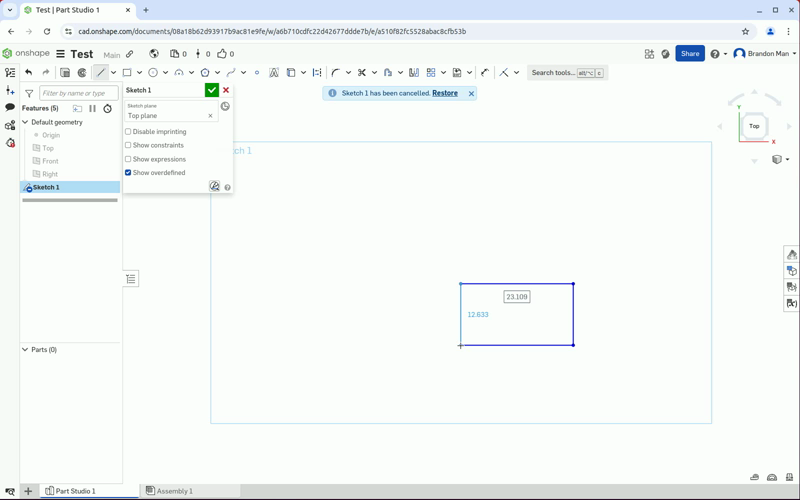
key(esc)
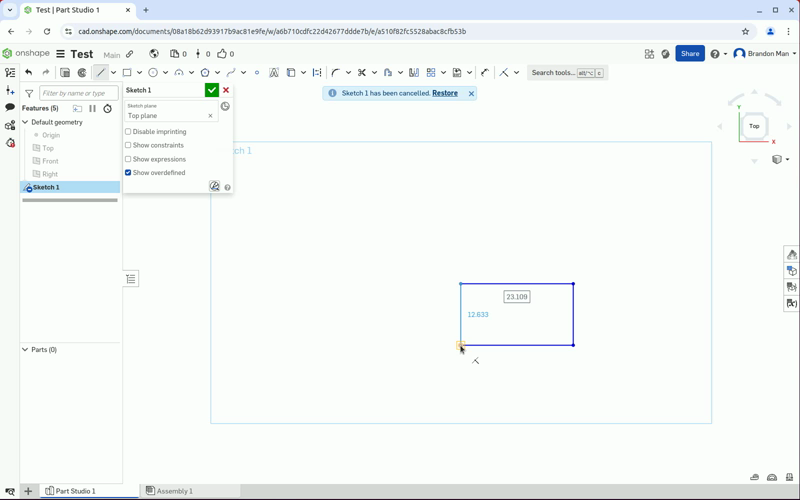
mouse_move(483, 326)
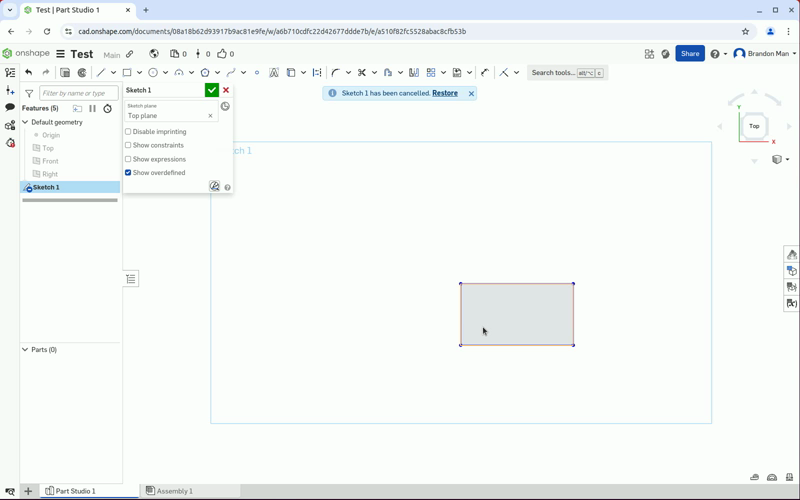
click(483, 326)
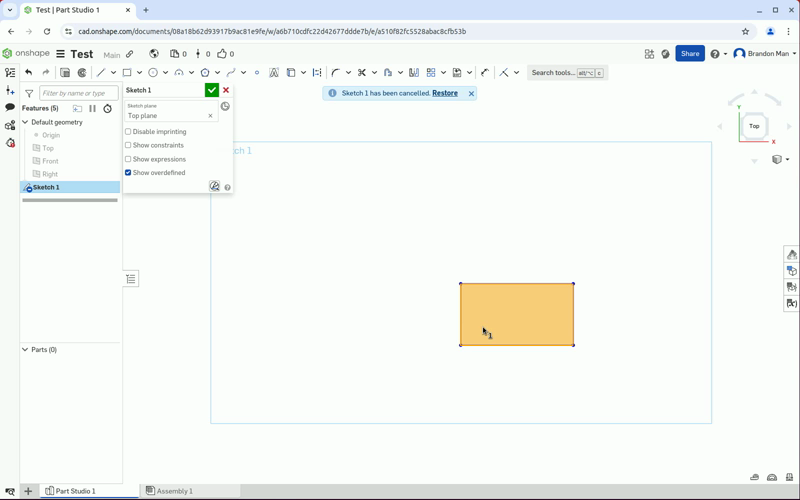
mouse_move(73, 352)
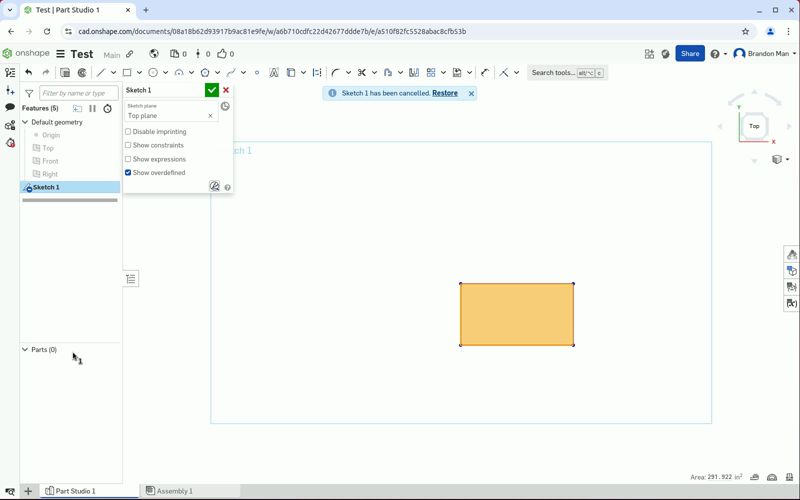
key(shift+y)
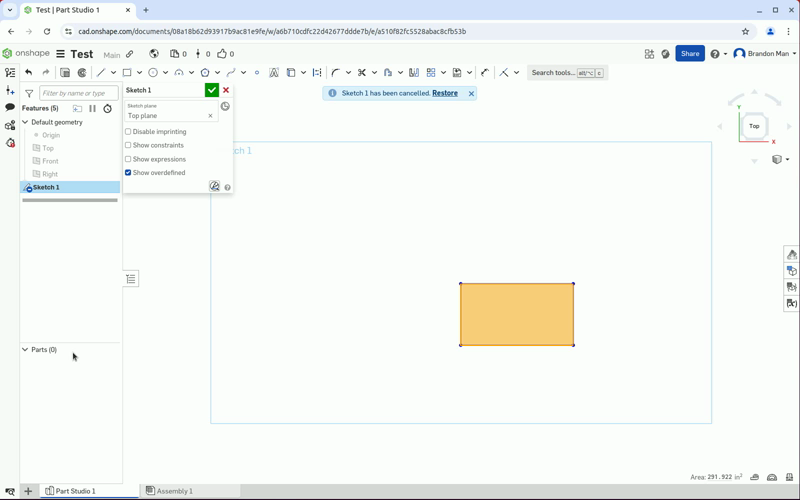
key(shift+e)
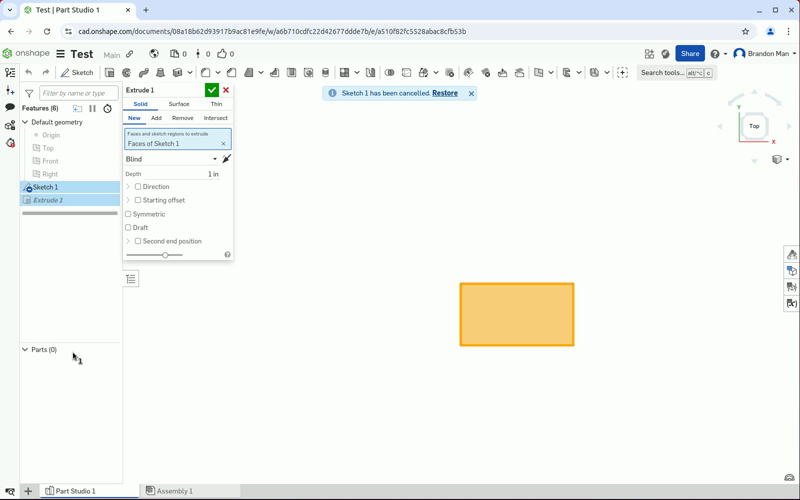
mouse_move(143, 106)
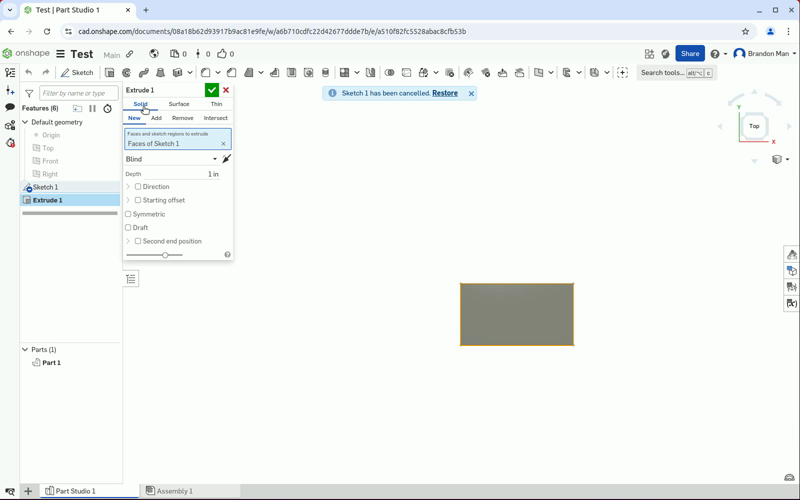
click(143, 106)
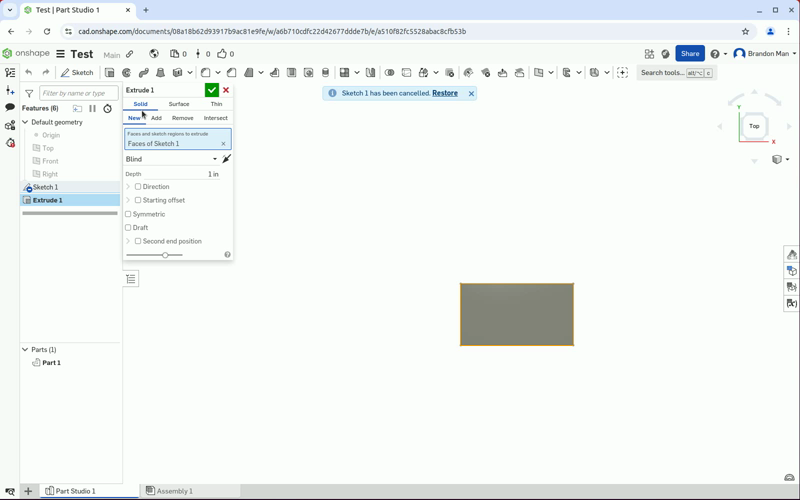
mouse_move(137, 120)
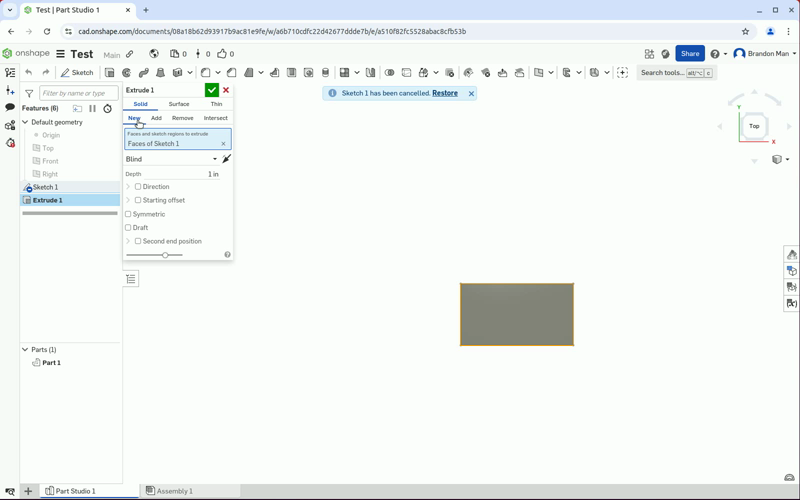
click(137, 120)
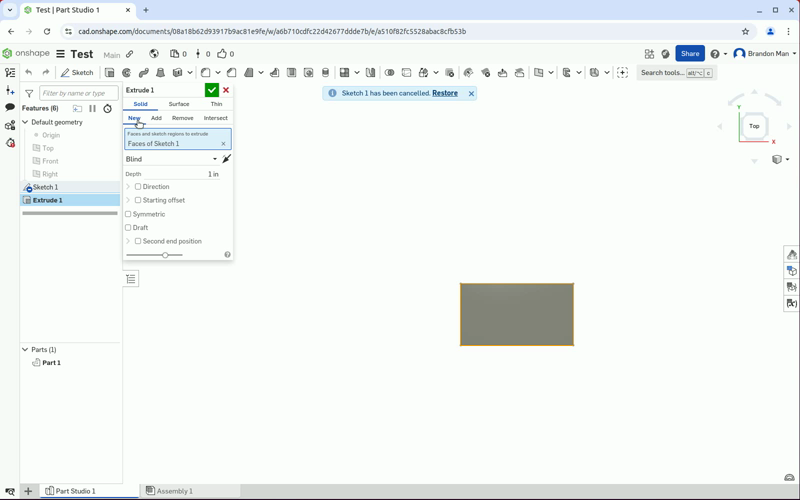
key(tab, 4)
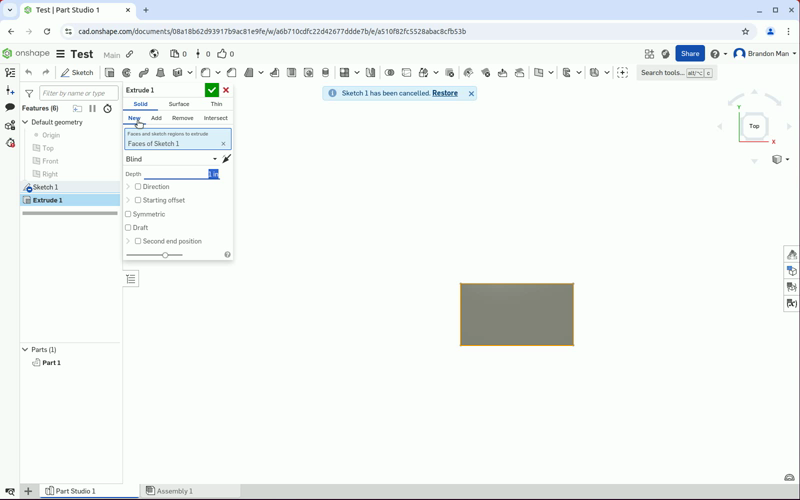
text(11.795)
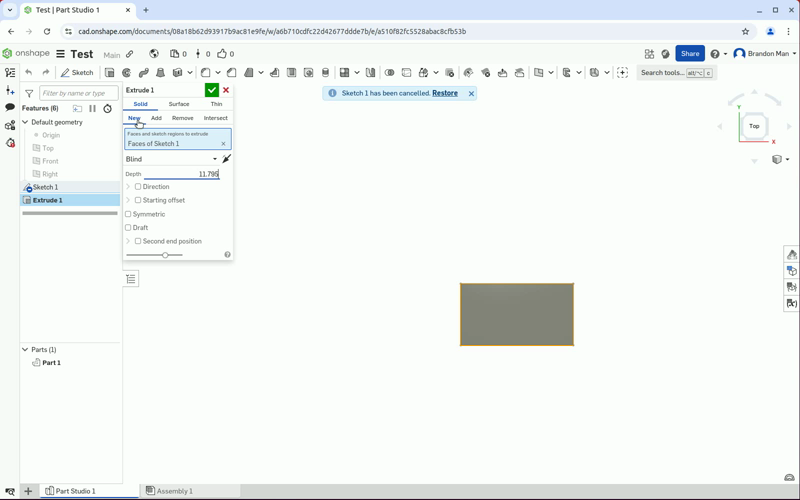
key(enter)
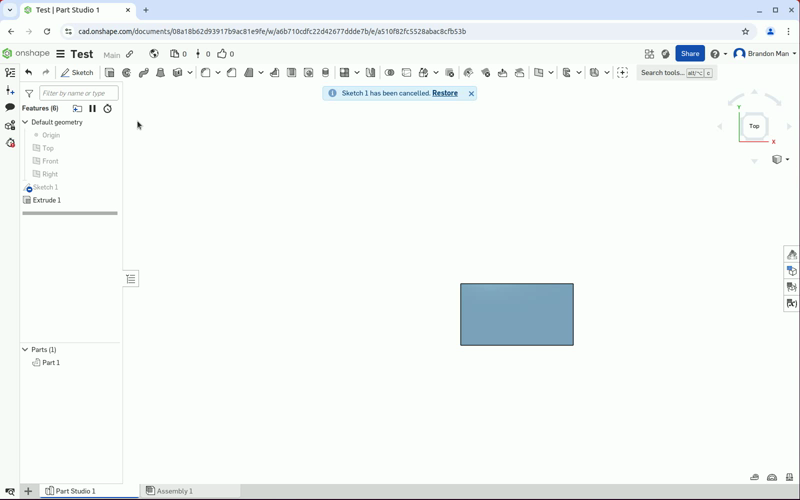
key(shift+h)
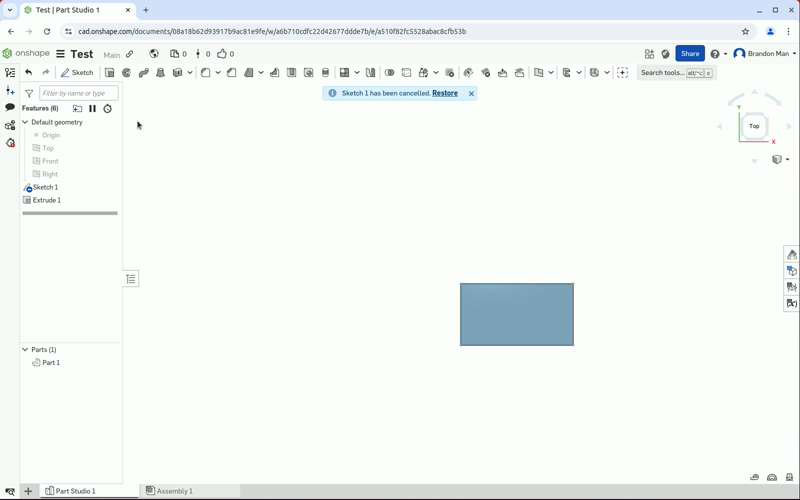
key(shift+h)
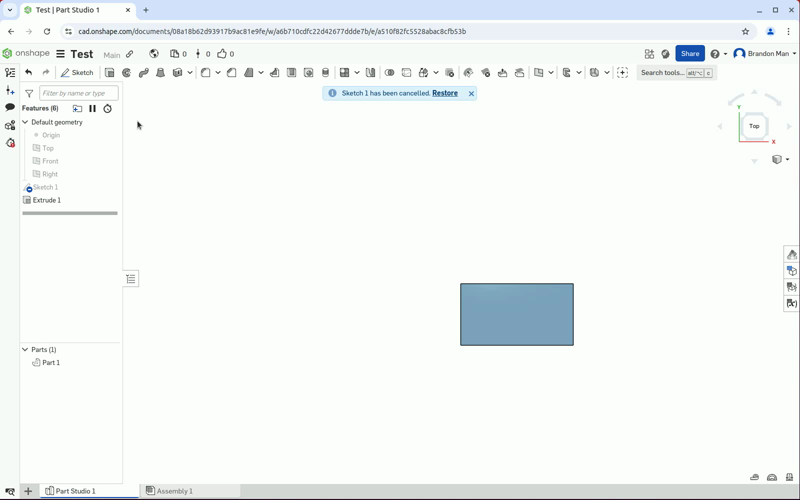
mouse_move(73, 189)
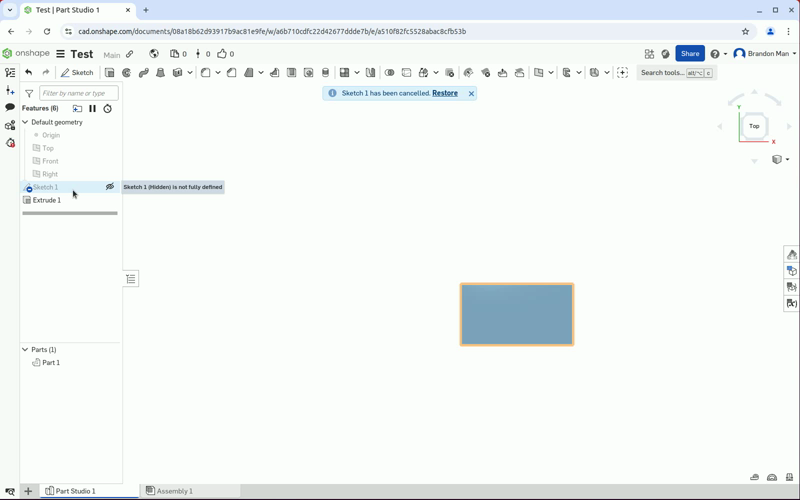
click(73, 189)
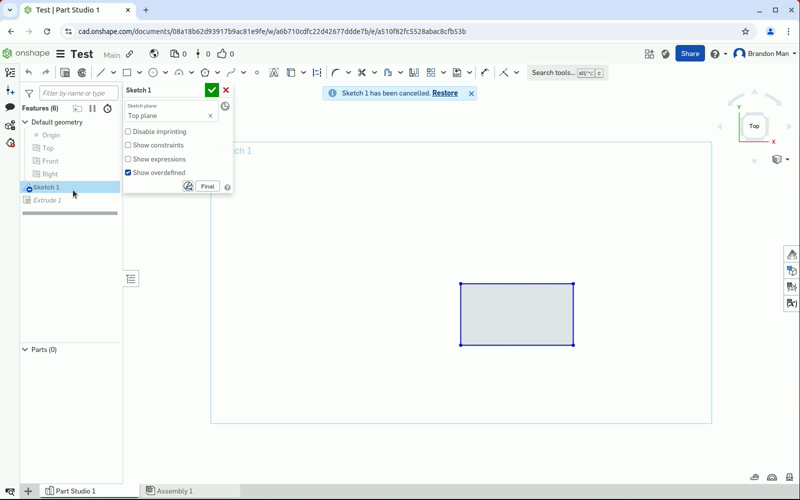
mouse_move(229, 92)
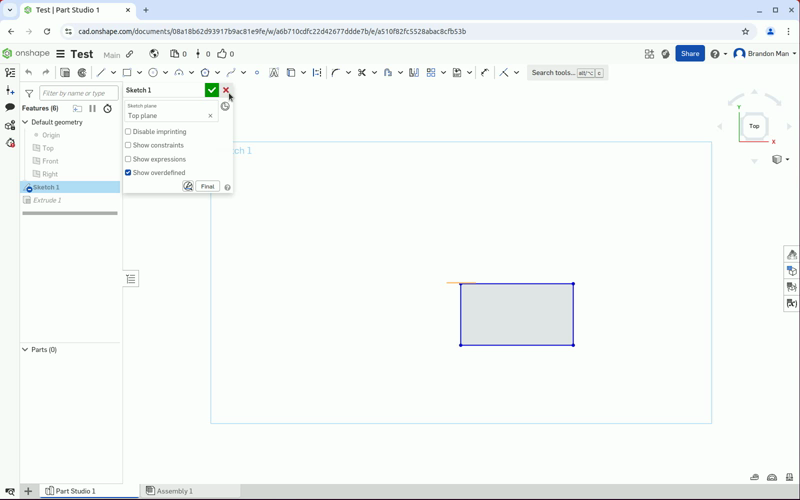
click(229, 92)
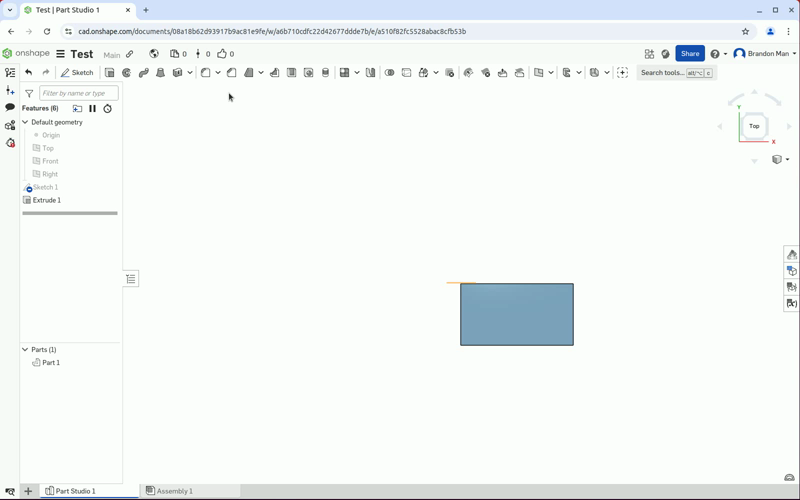
mouse_move(541, 75)
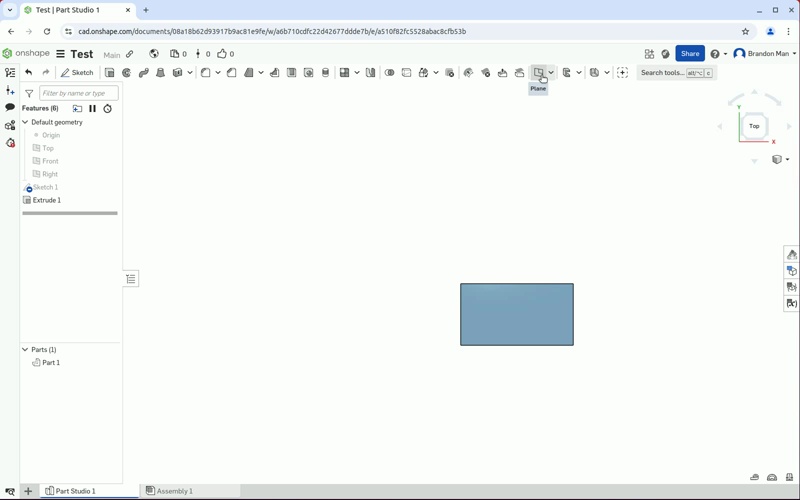
click(541, 75)
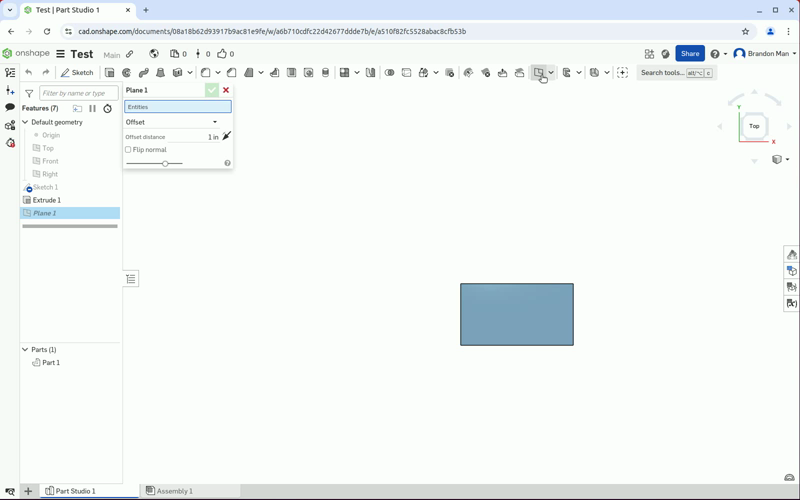
mouse_move(73, 150)
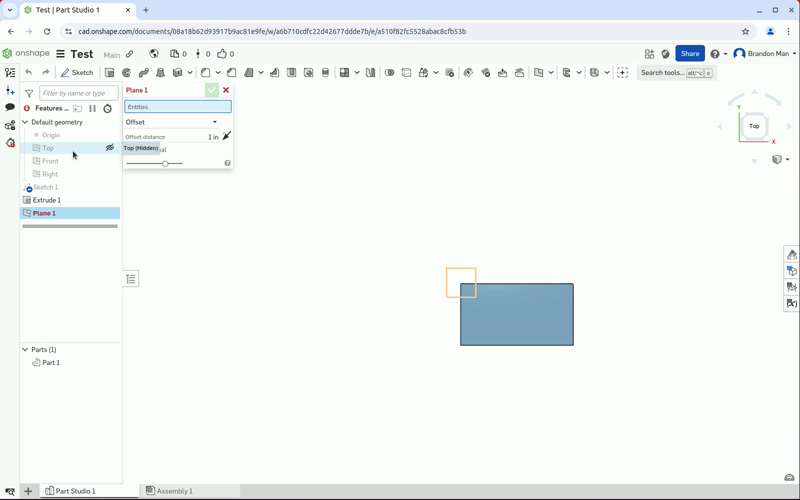
click(73, 150)
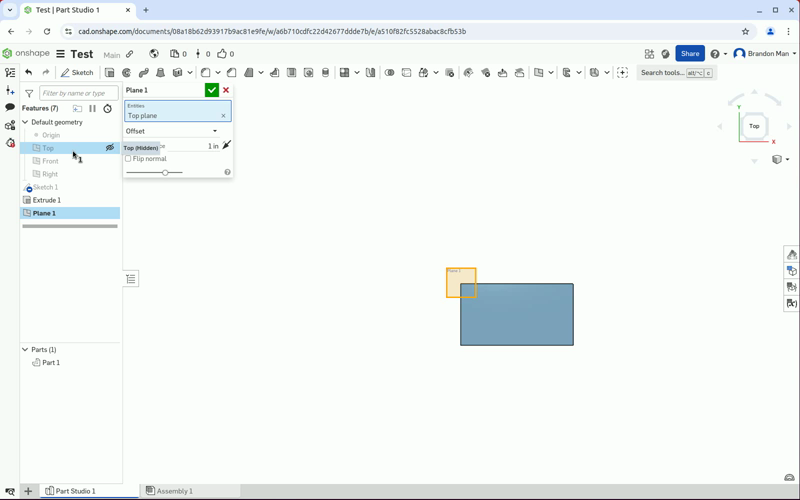
key(tab, 2)
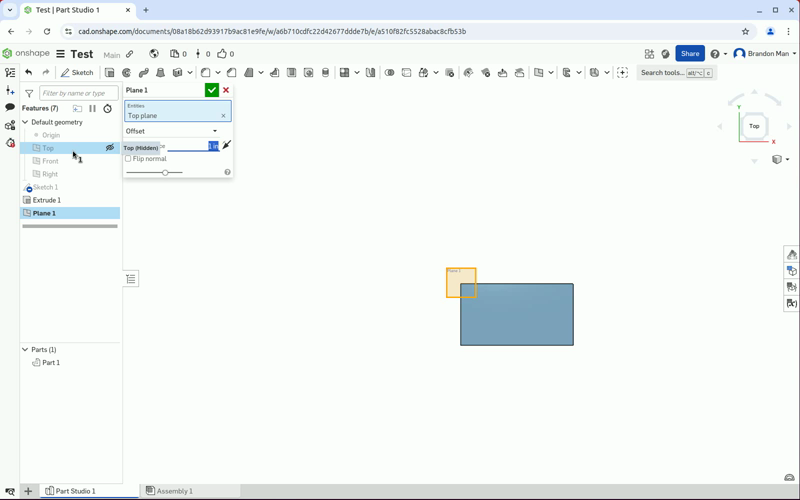
text(11.801)
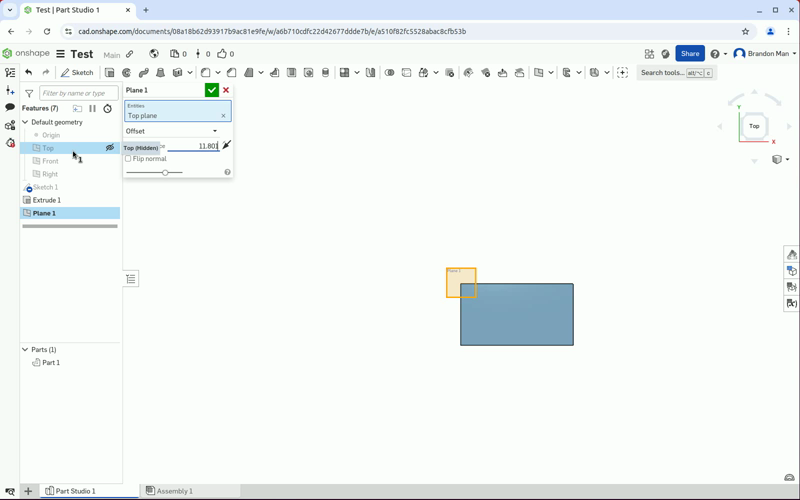
key(enter, 2)
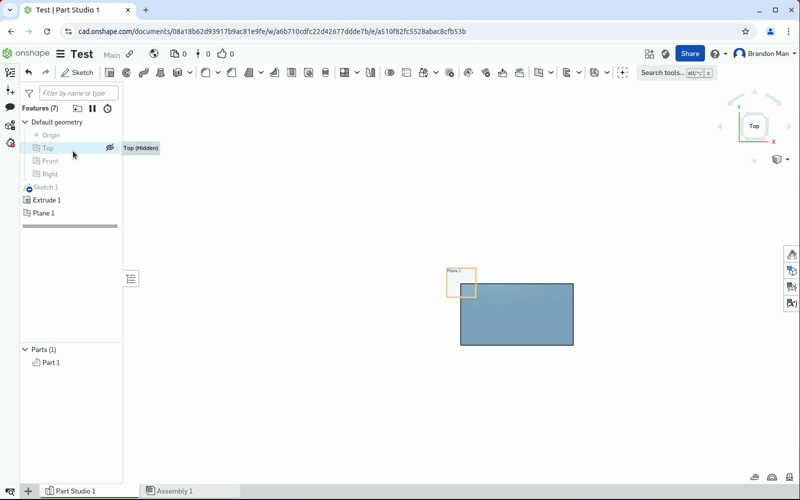
key(shift+s)
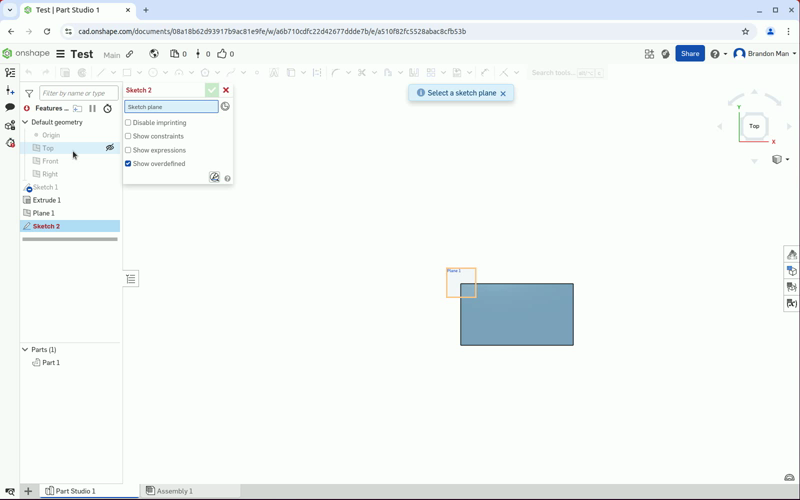
mouse_move(73, 215)
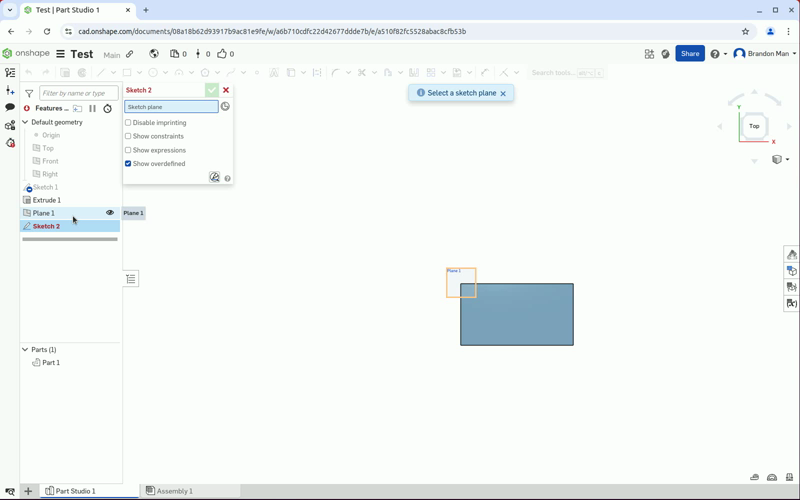
click(73, 215)
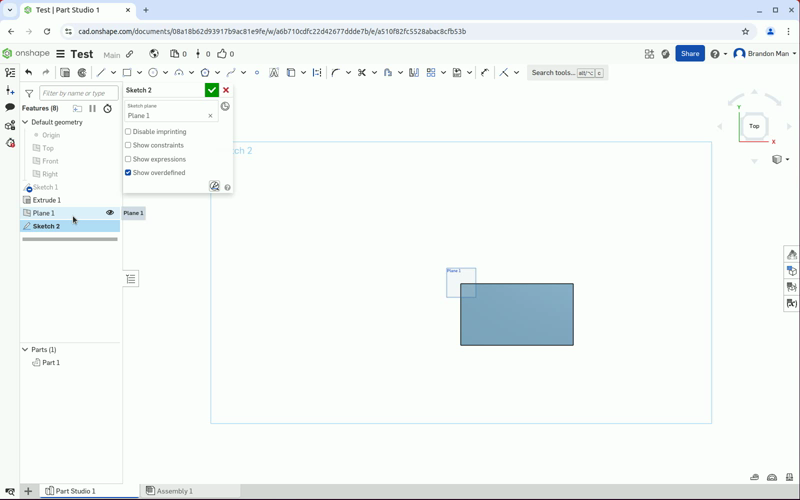
mouse_move(73, 352)
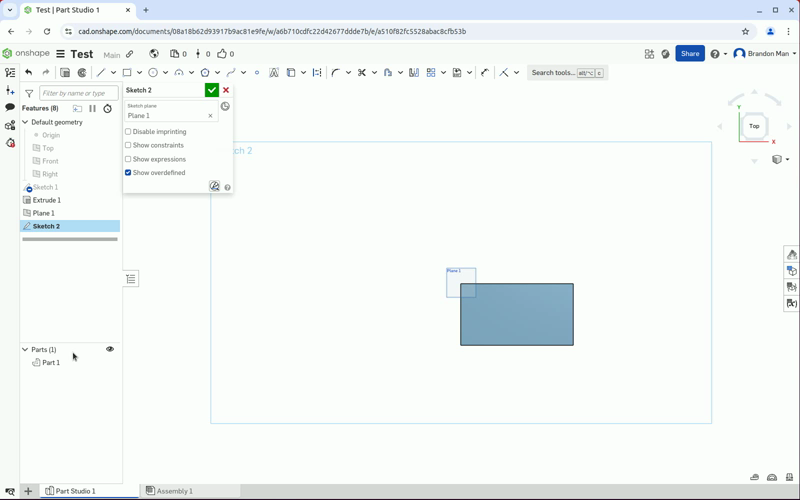
key(y)
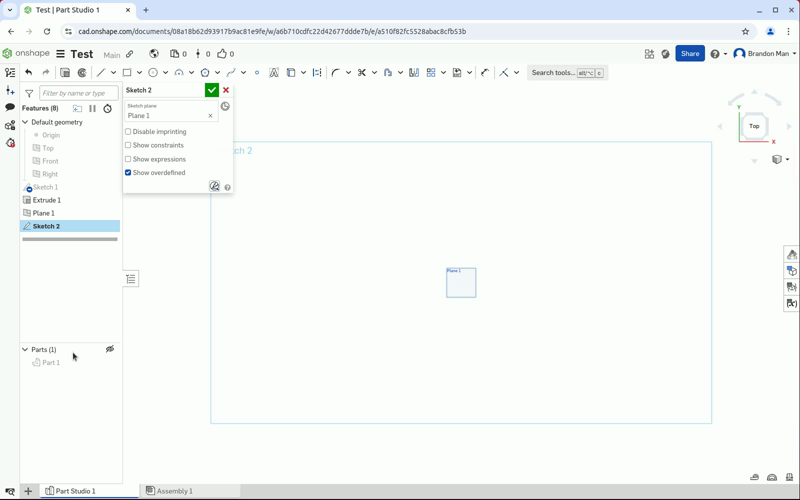
key(l)
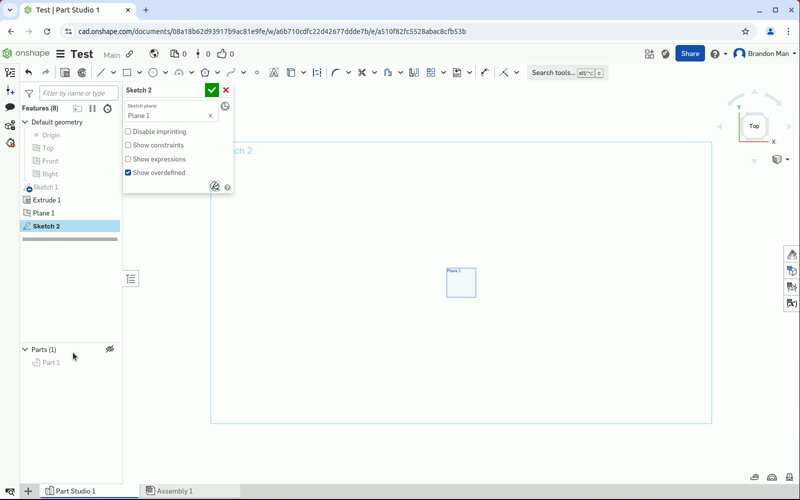
key_down(shift)
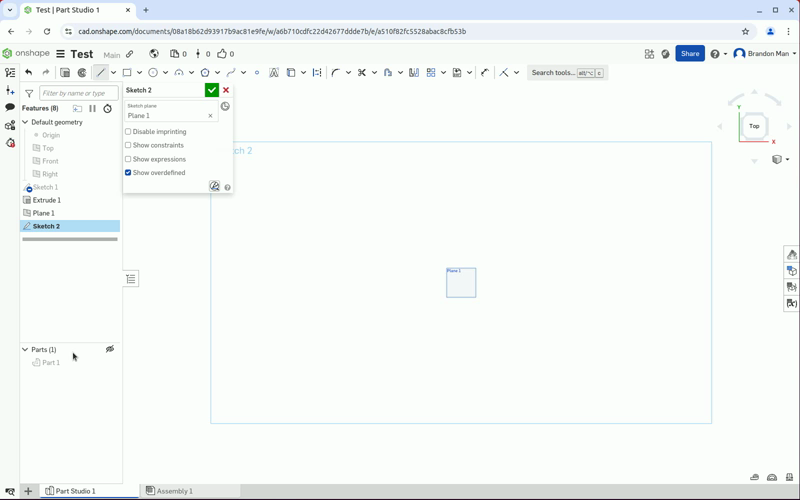
mouse_move(466, 345)
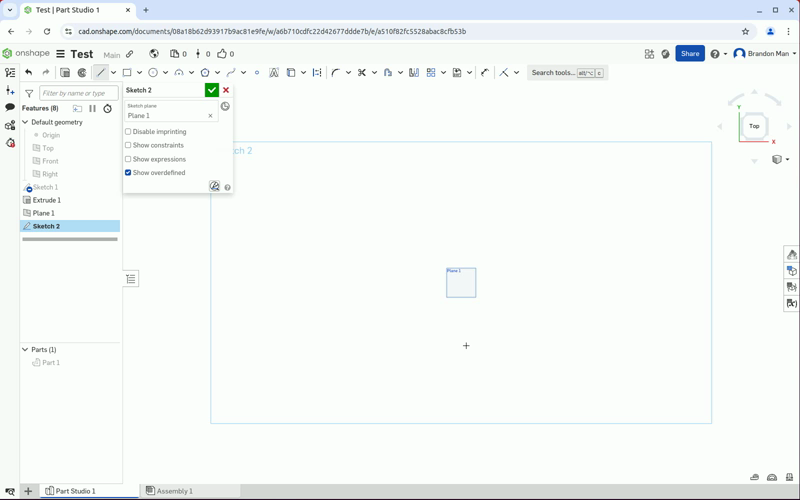
click(466, 345)
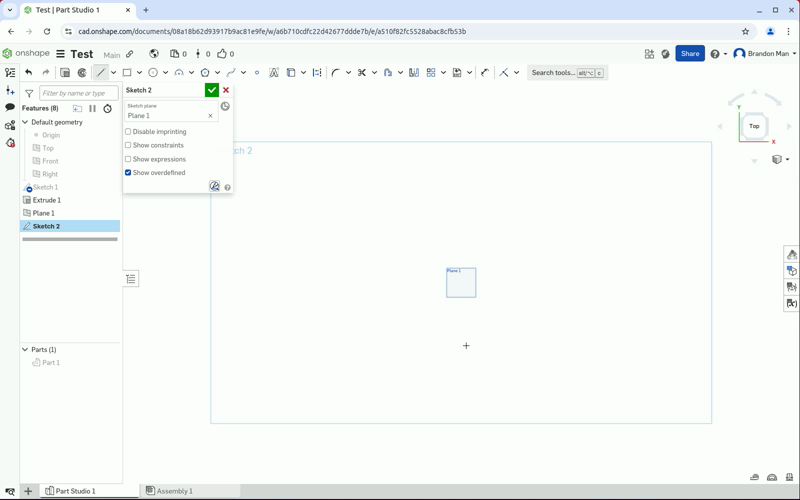
key_up(shift)
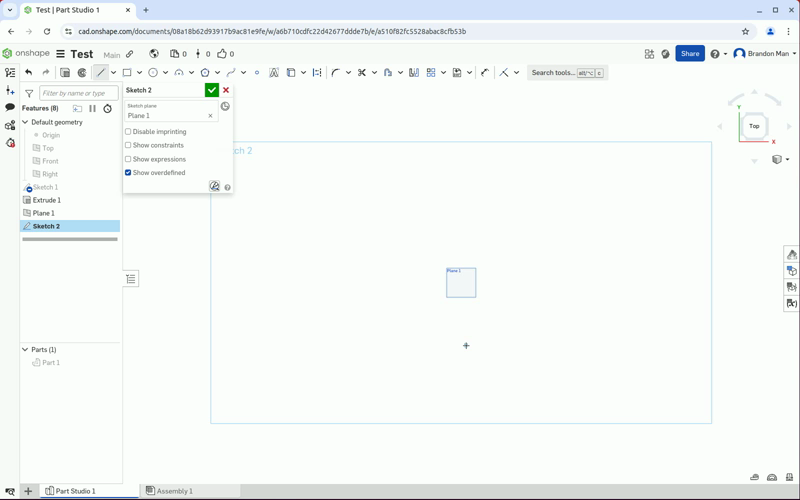
key_down(shift)
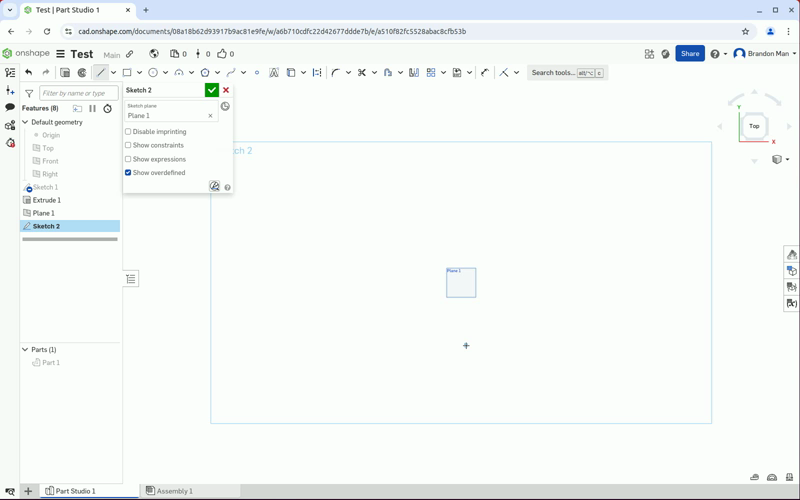
mouse_move(566, 345)
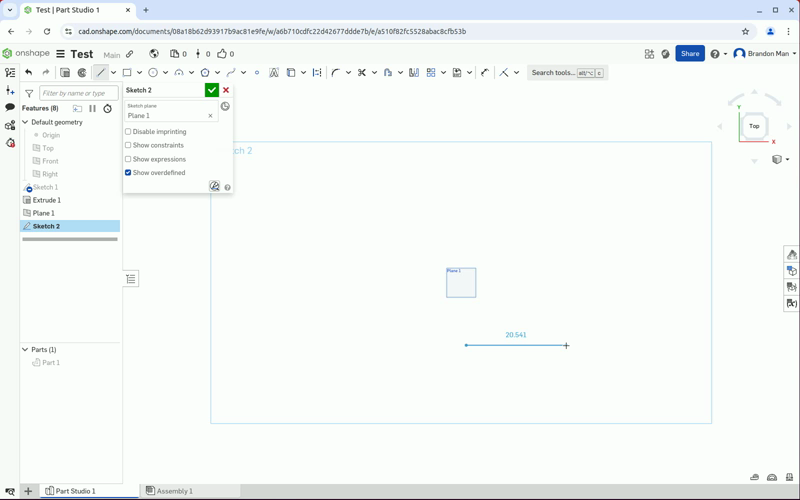
click(566, 345)
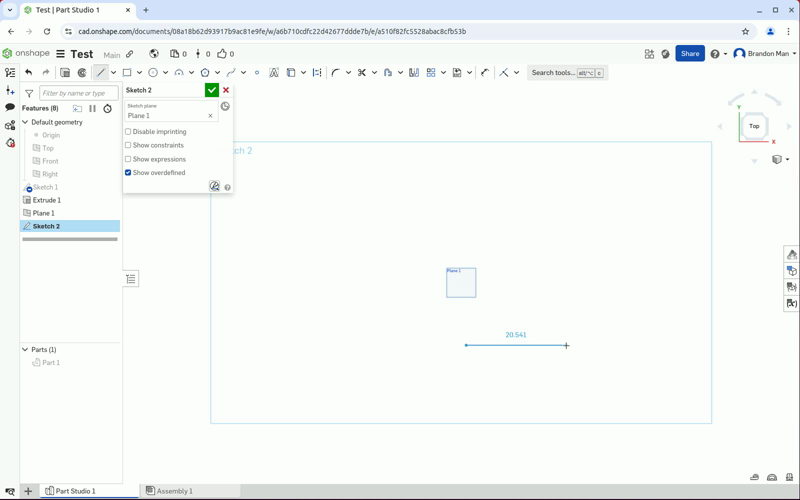
key_up(shift)
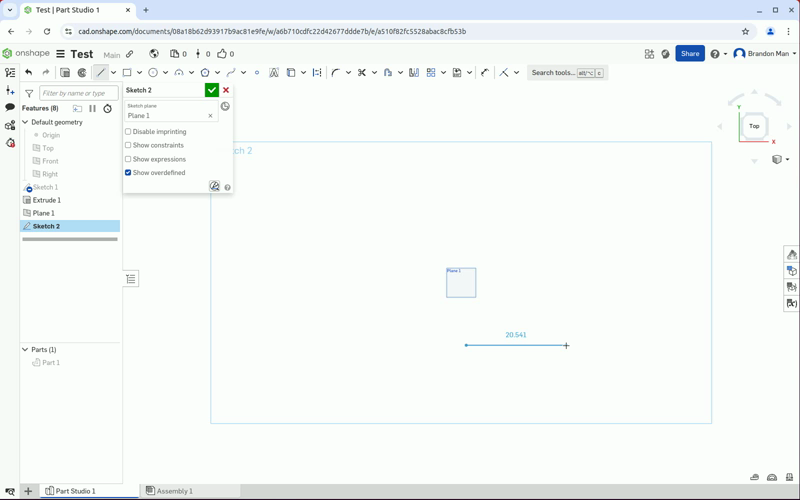
key_down(shift)
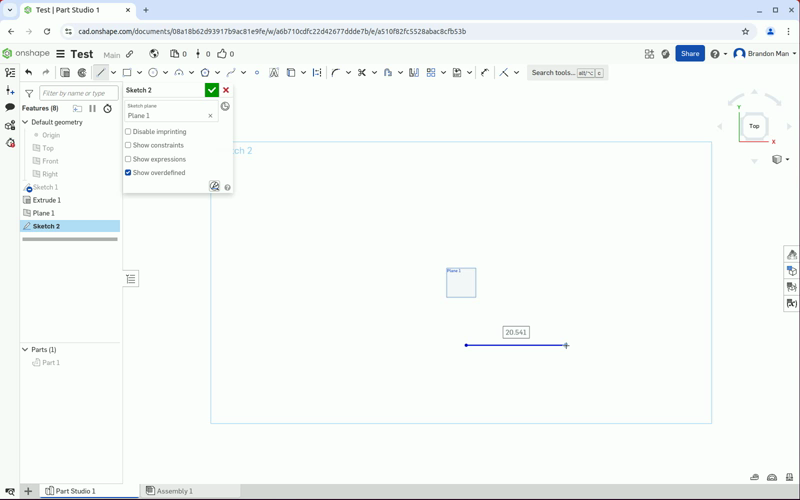
mouse_move(589, 345)
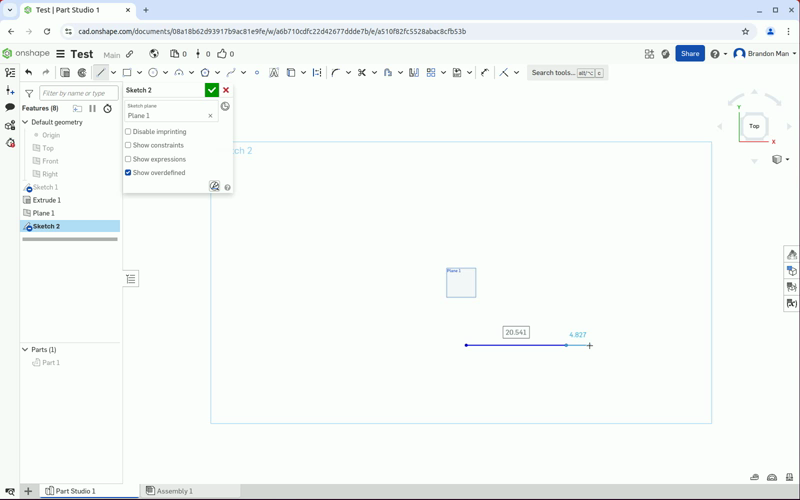
mouse_move(566, 295)
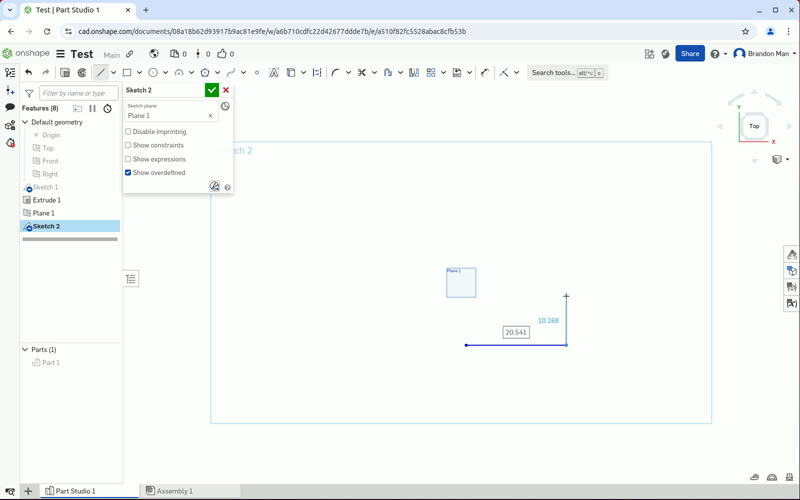
click(566, 295)
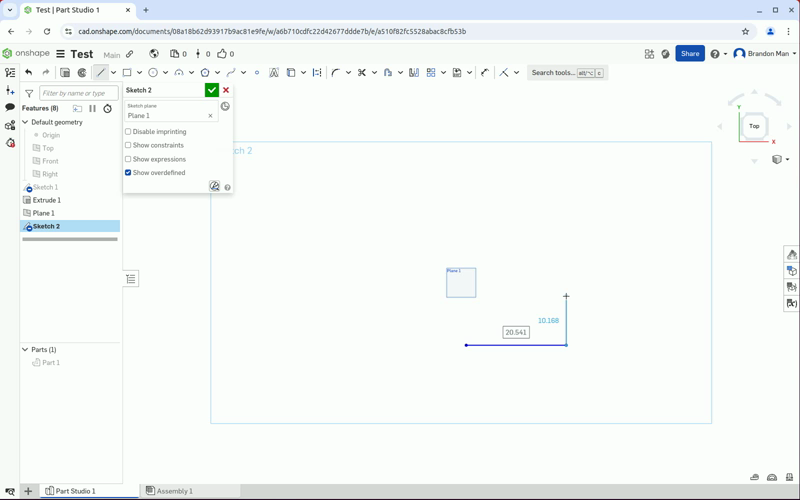
key_up(shift)
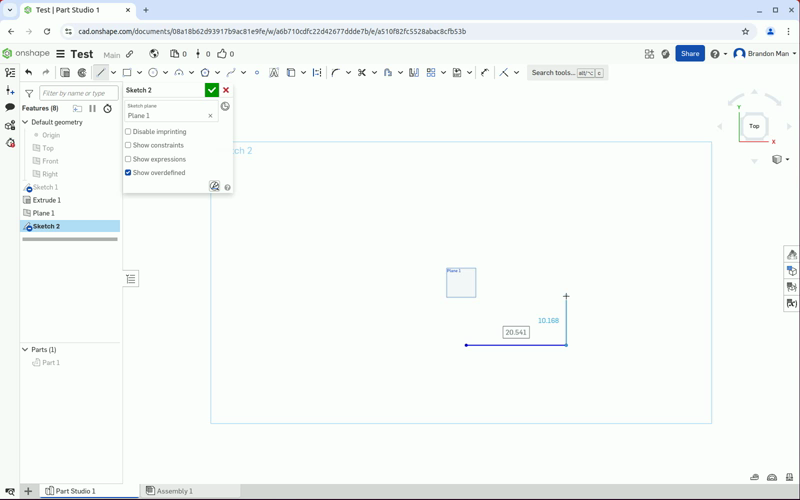
key_down(shift)
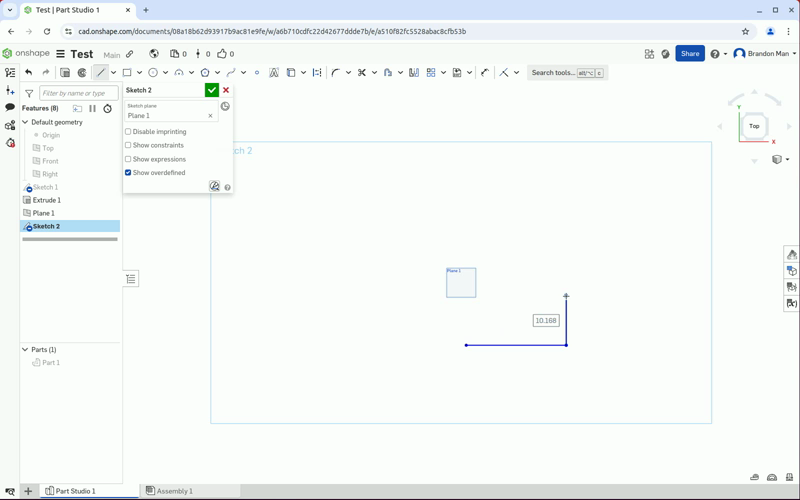
mouse_move(466, 295)
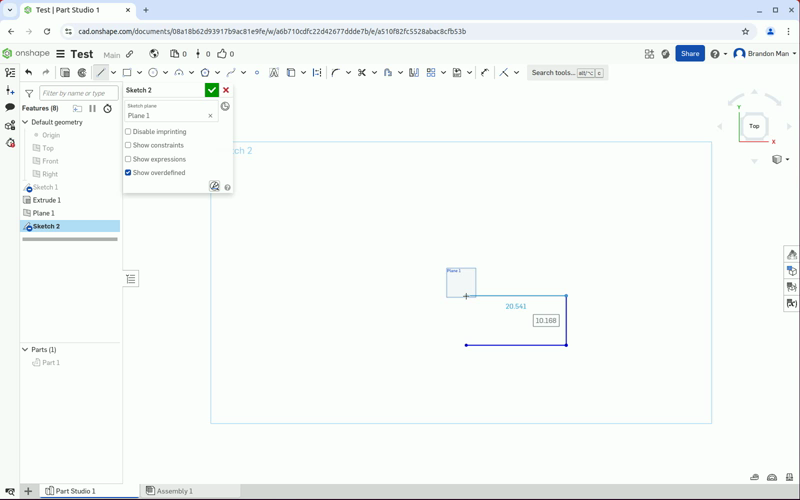
click(466, 295)
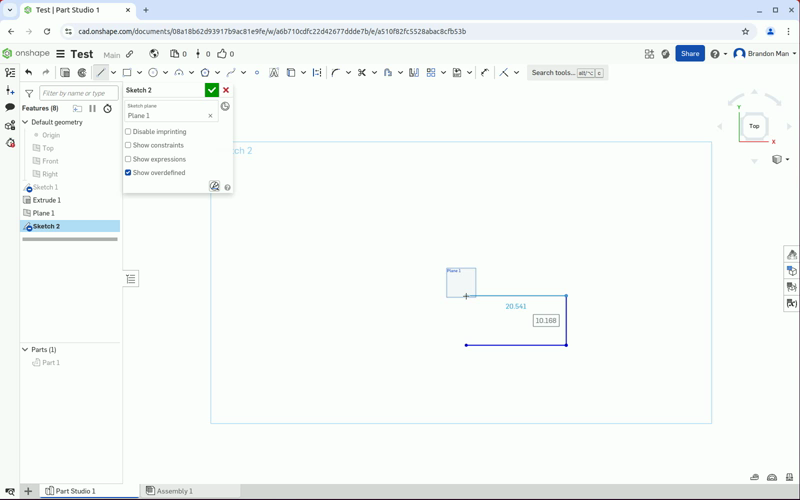
key_up(shift)
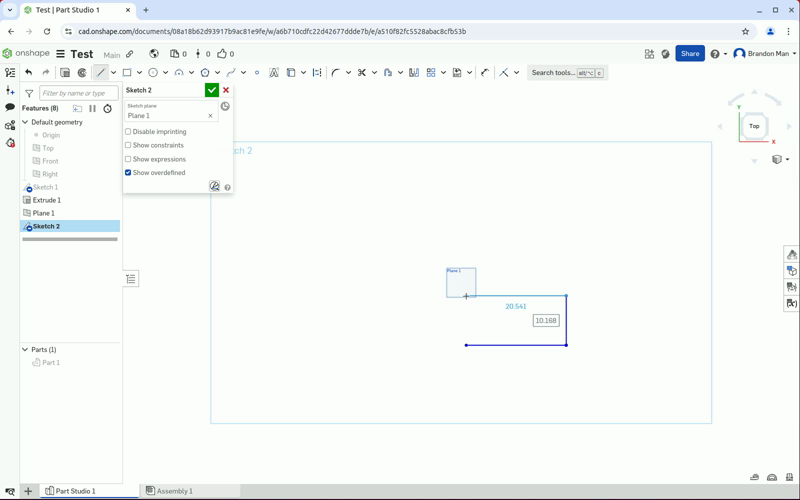
mouse_move(496, 295)
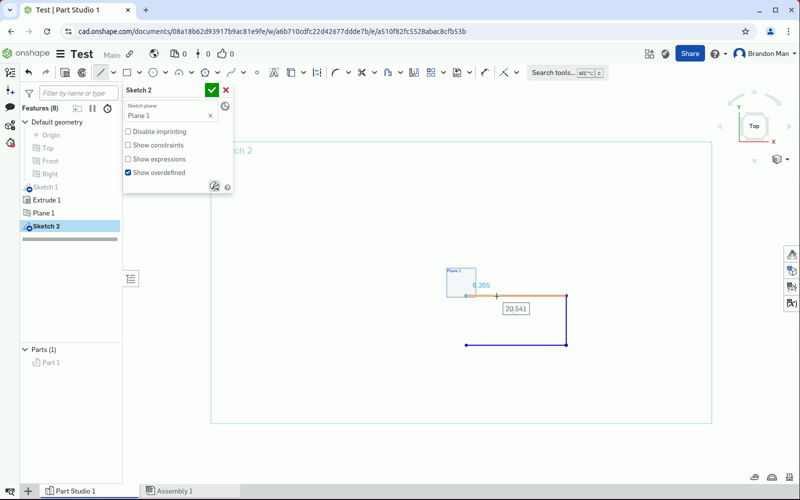
key_down(shift)
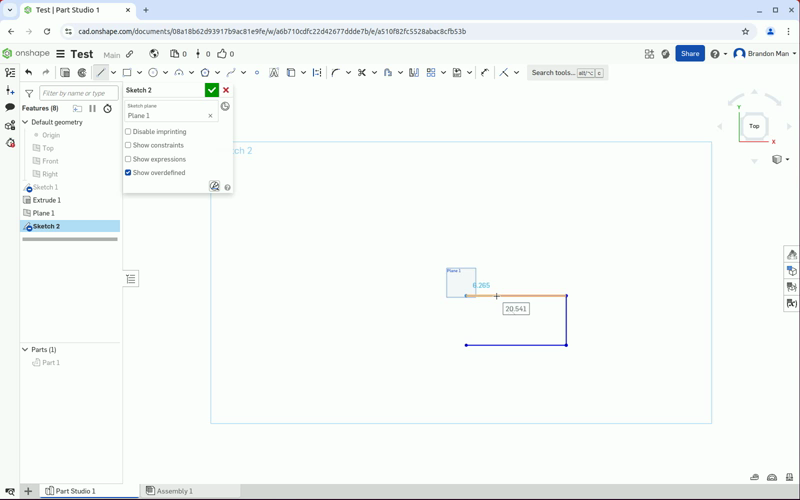
mouse_move(466, 345)
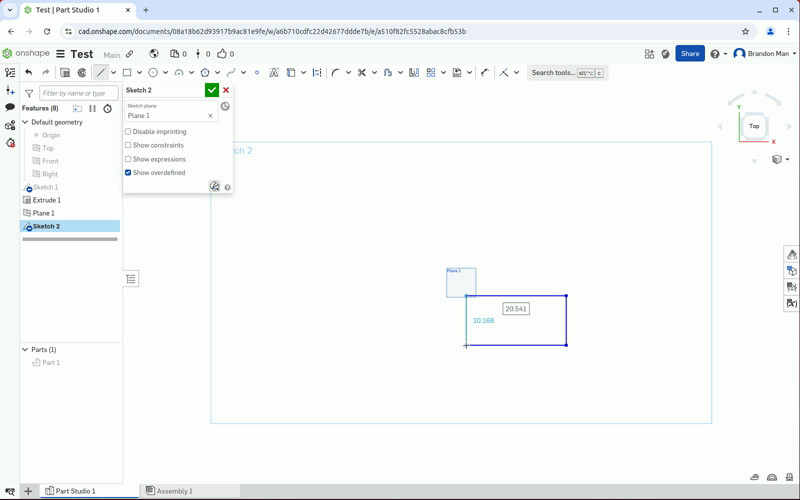
key_up(shift)
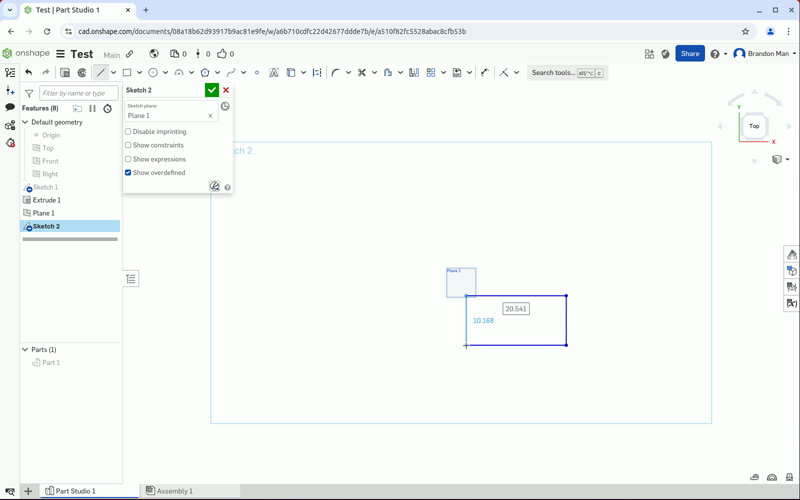
click(466, 345)
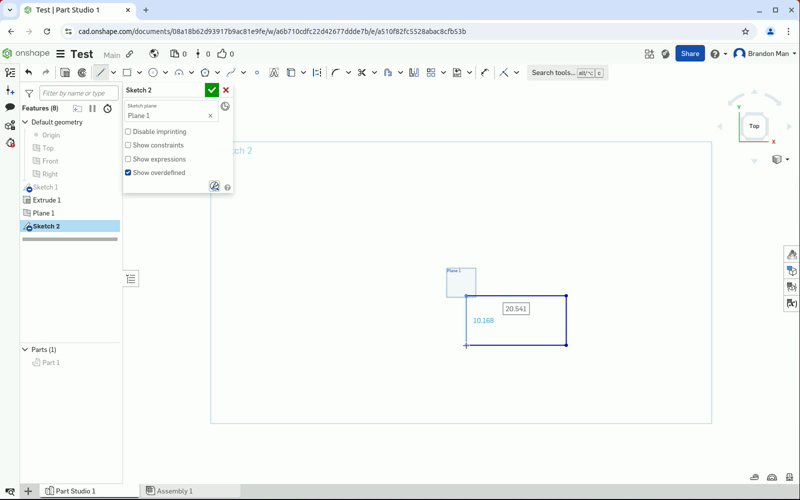
key(esc)
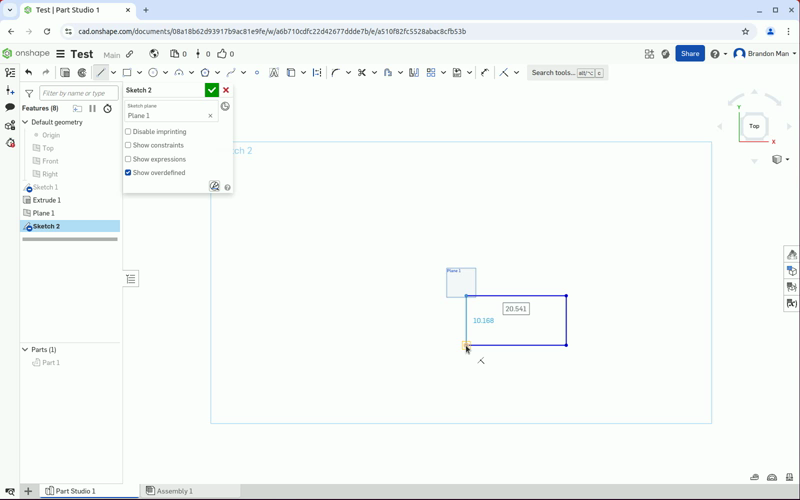
mouse_move(507, 324)
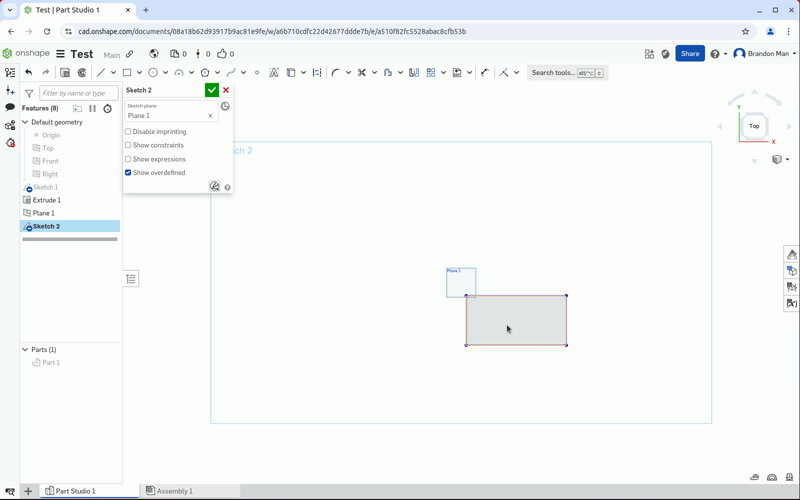
click(507, 324)
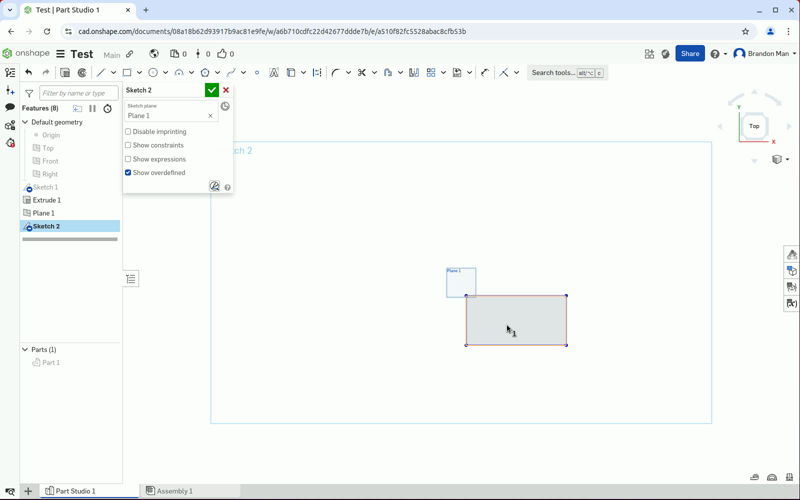
mouse_move(73, 352)
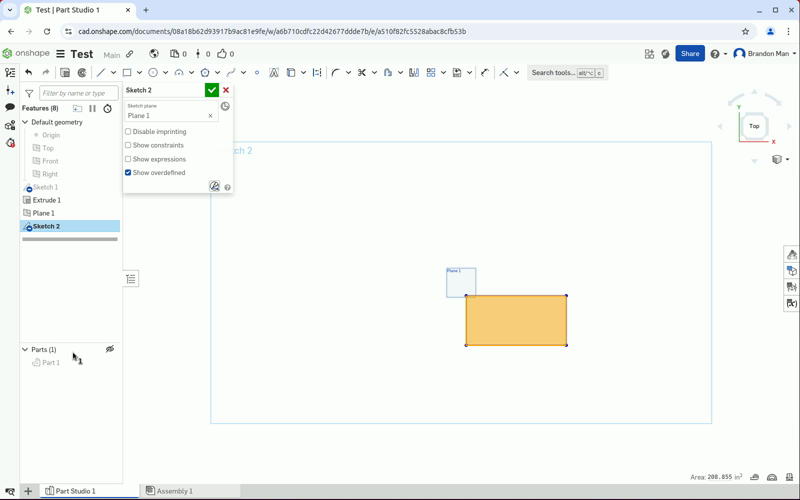
key(shift+y)
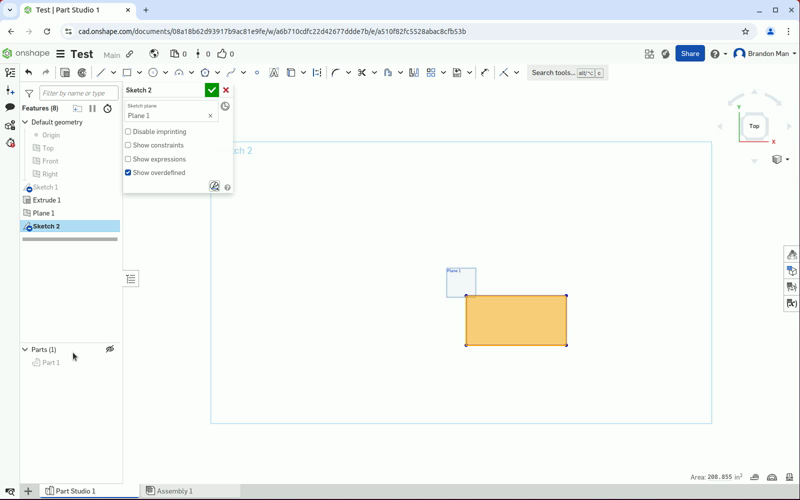
key(shift+e)
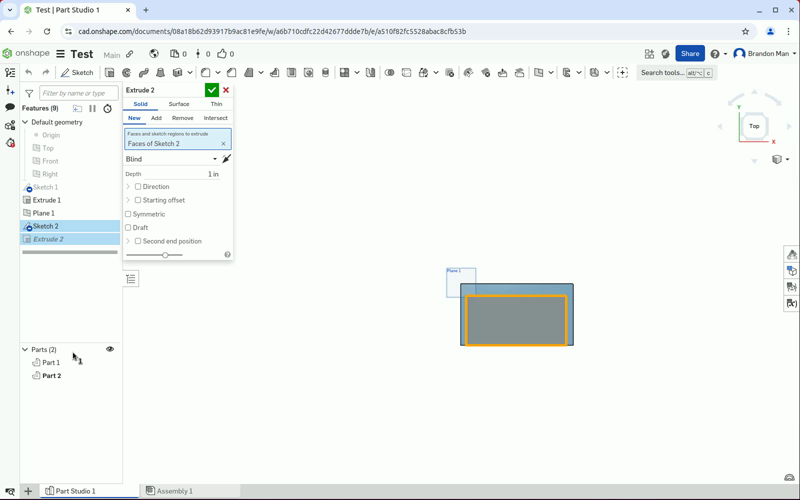
mouse_move(143, 106)
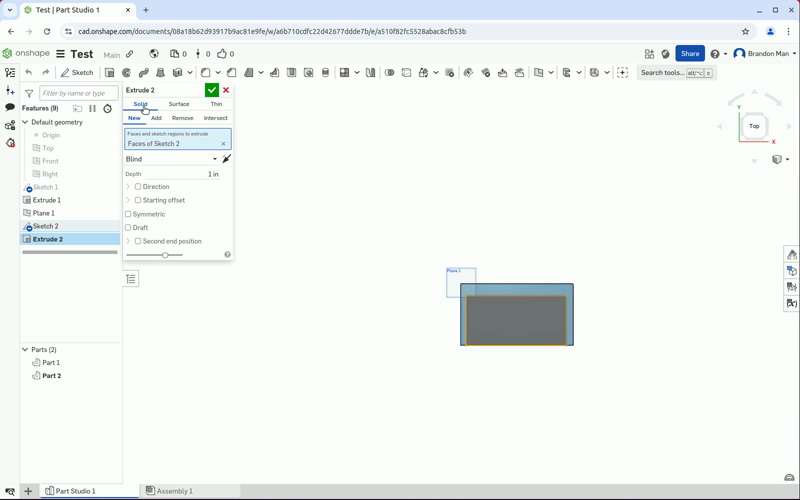
click(143, 106)
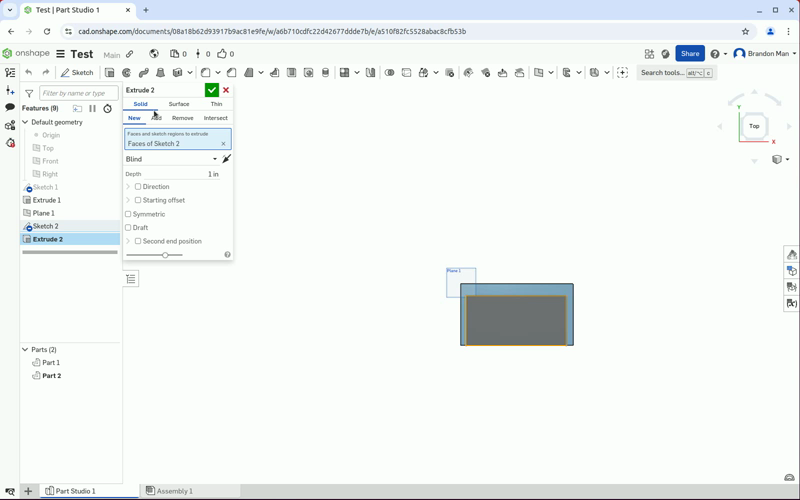
mouse_move(186, 120)
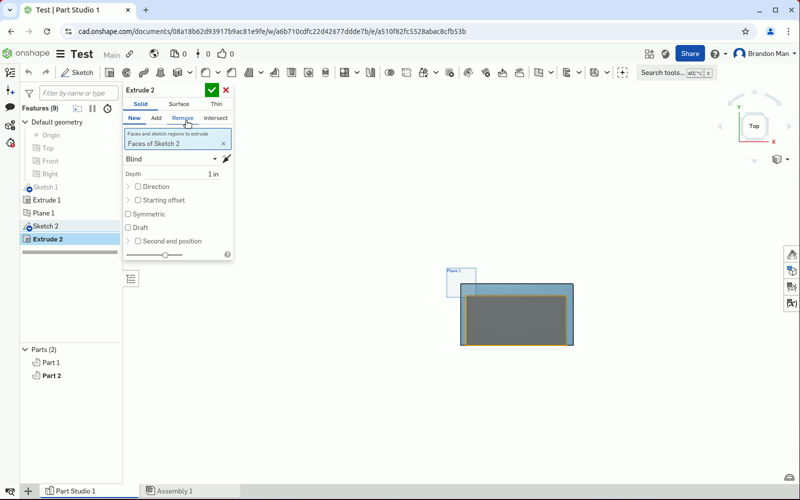
click(186, 120)
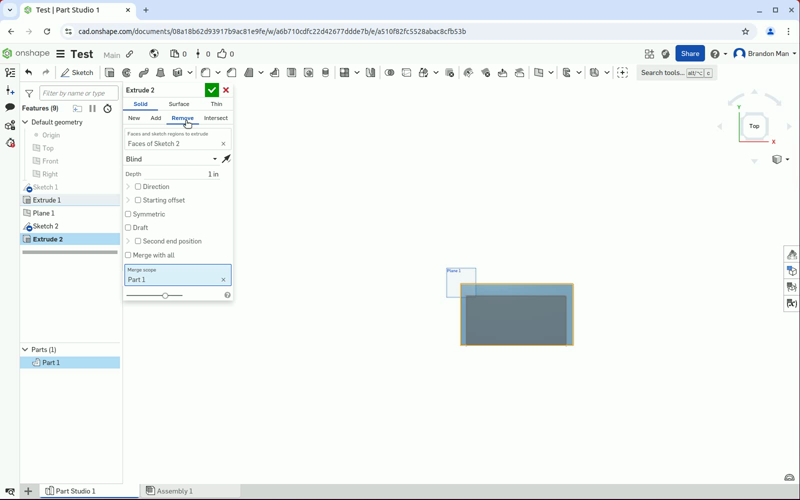
key(tab, 4)
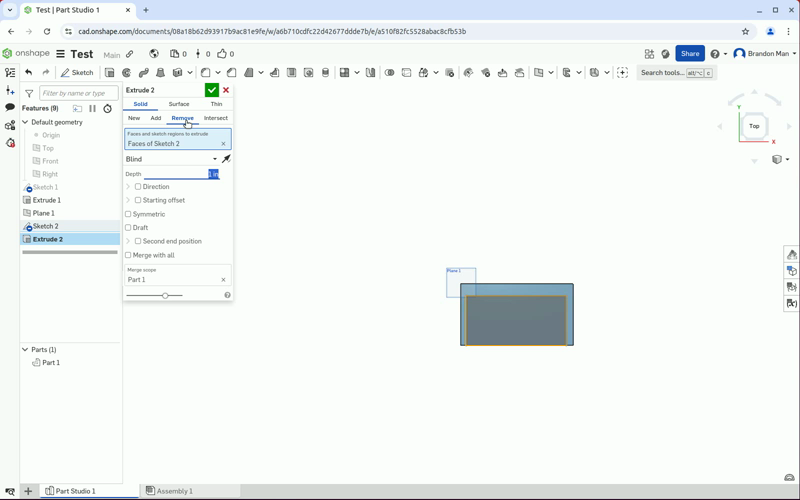
text(4.333)
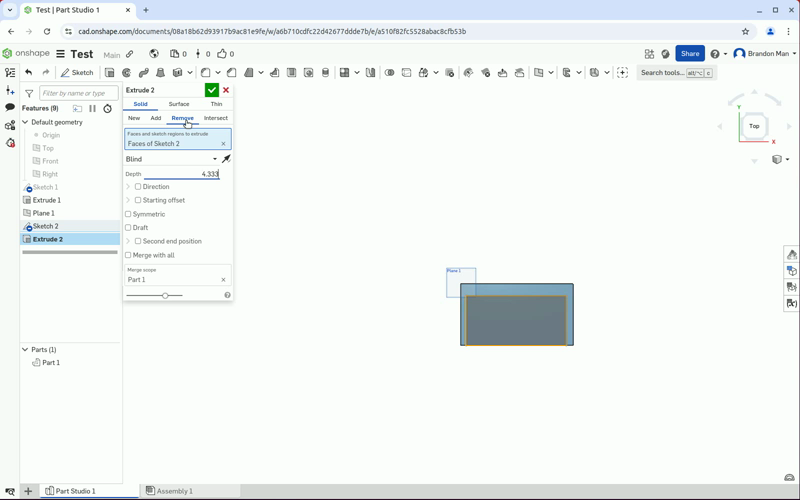
key(tab, 6)
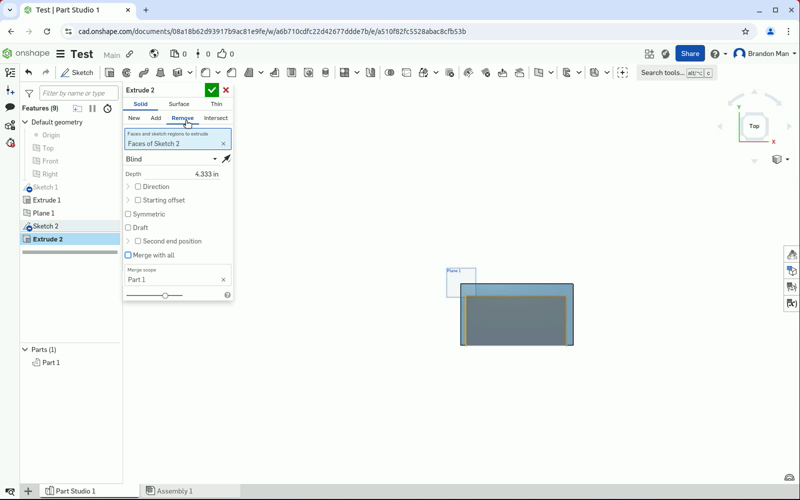
key(space)
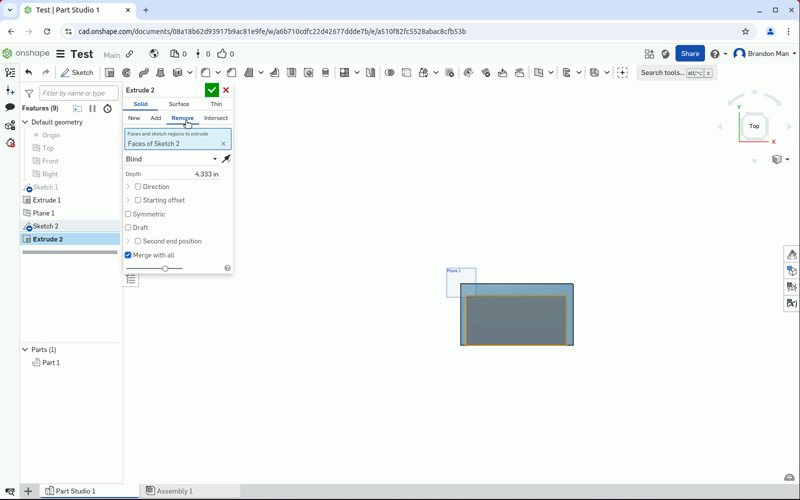
key(enter)
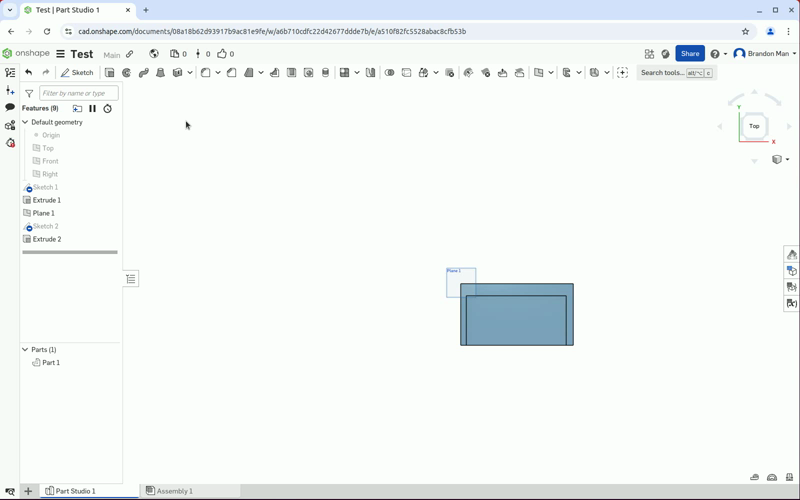
key(shift+h)
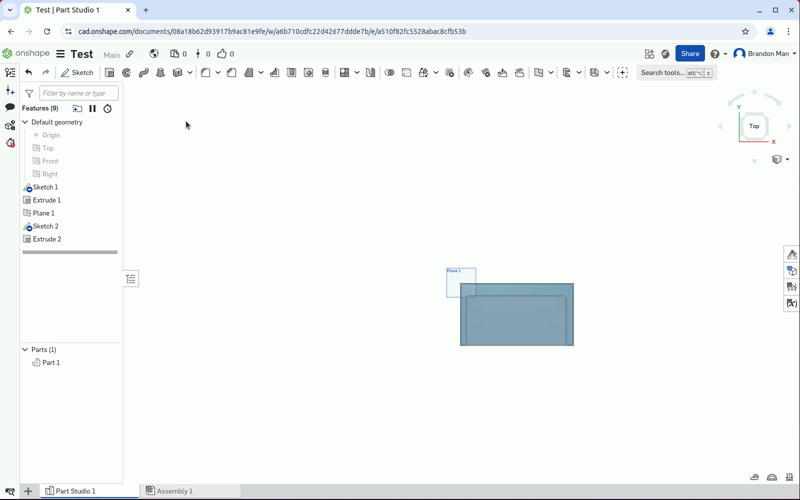
key(shift+h)
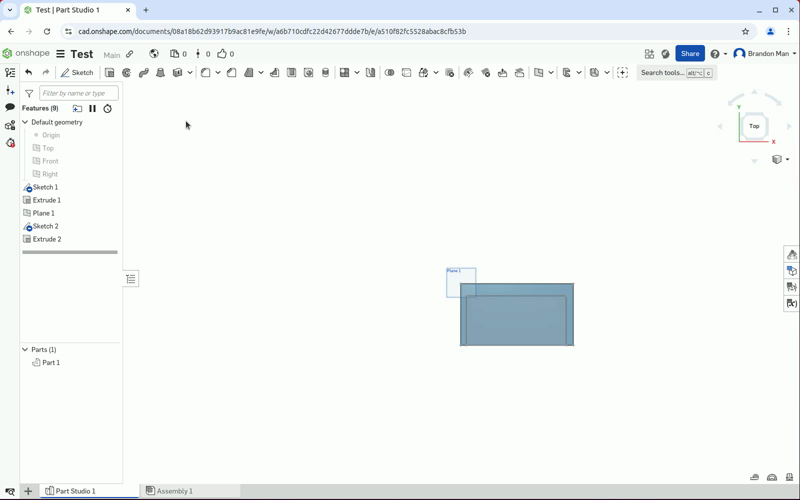
key(shift+7)
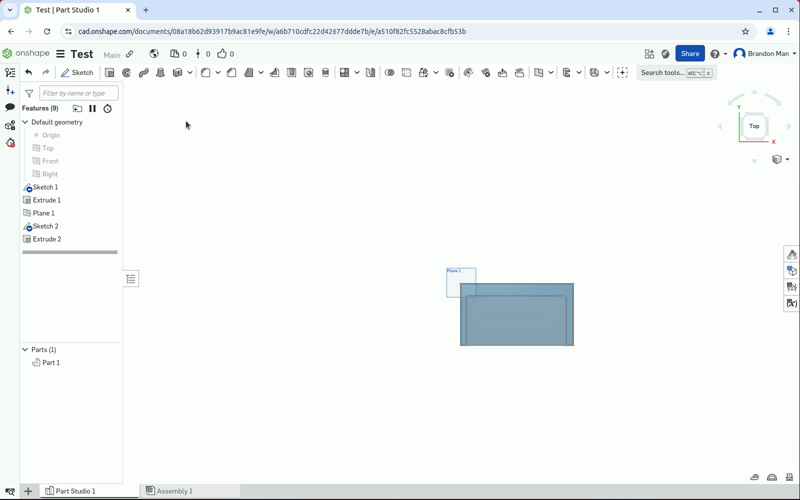
key(up, 3)
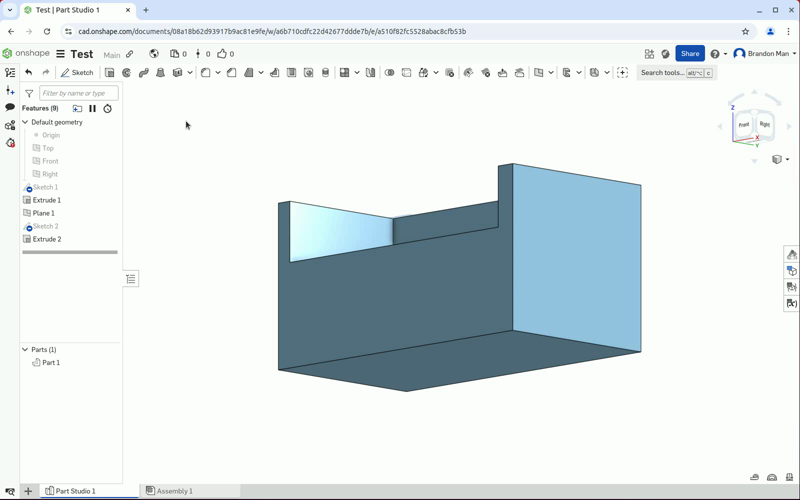
key(left, 3)
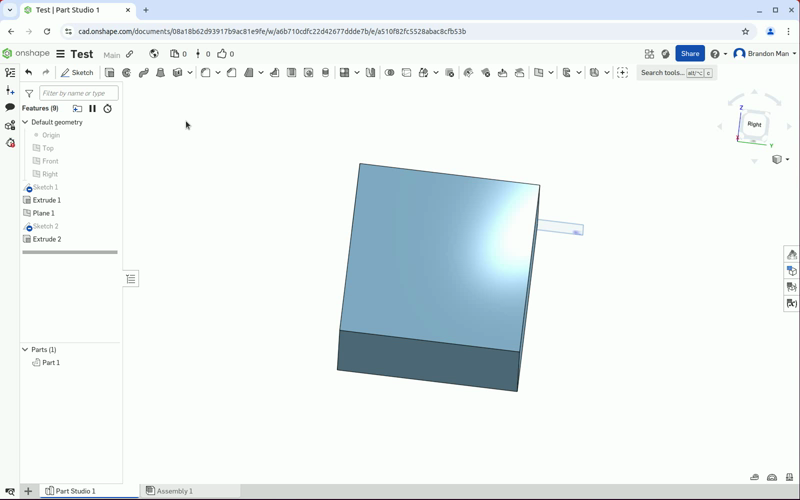
key(right, 3)
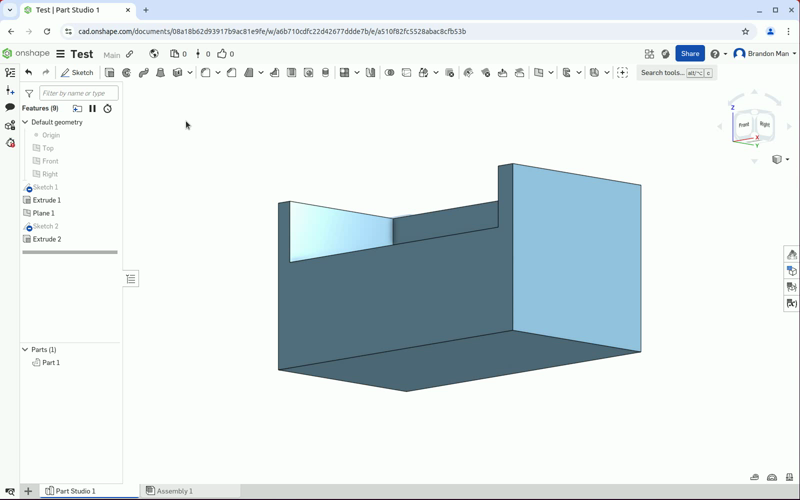
key(down, 3)
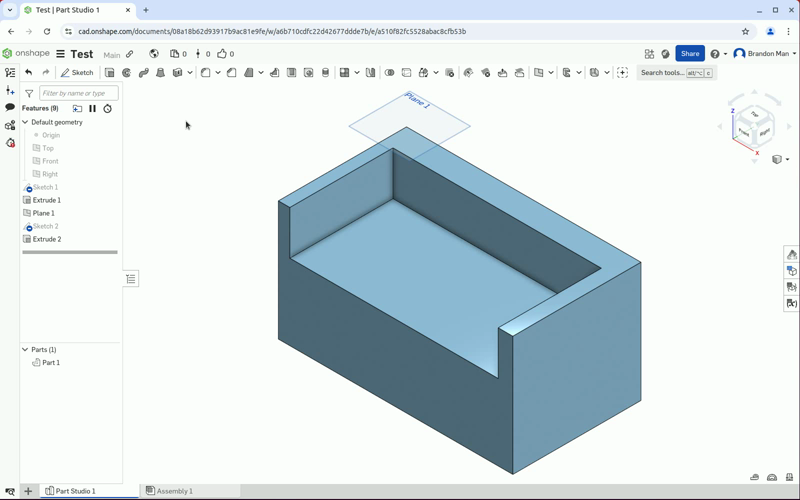
mouse_move(73, 189)
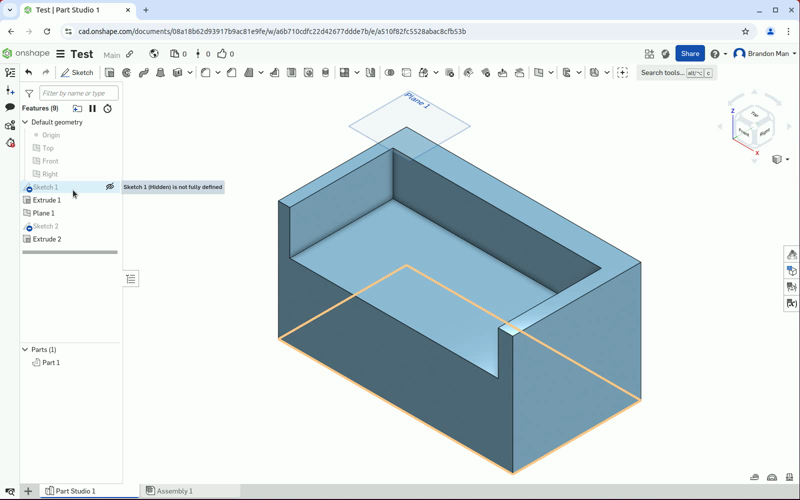
click(73, 189)